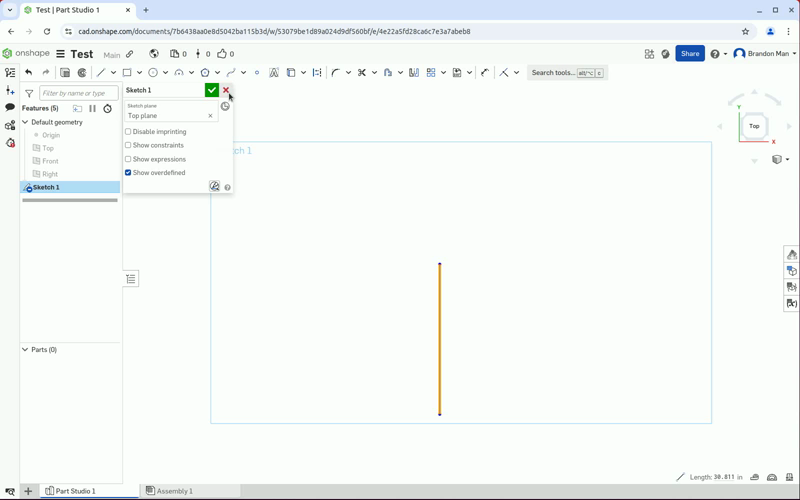
key(shift+h)
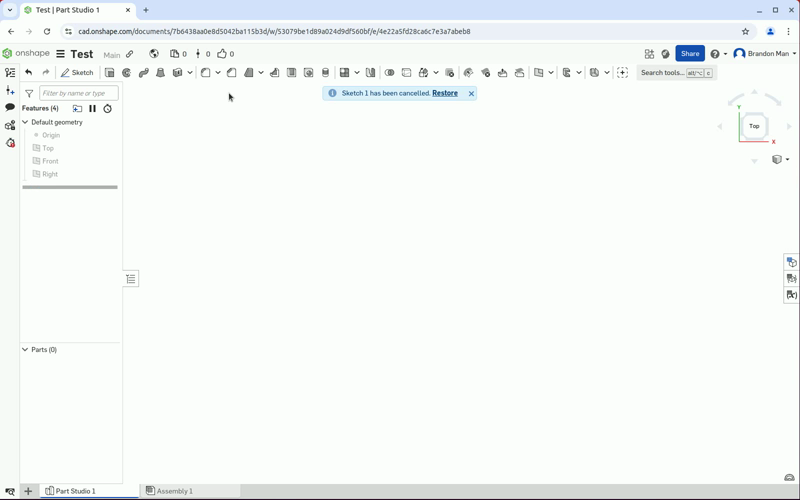
mouse_move(73, 352)
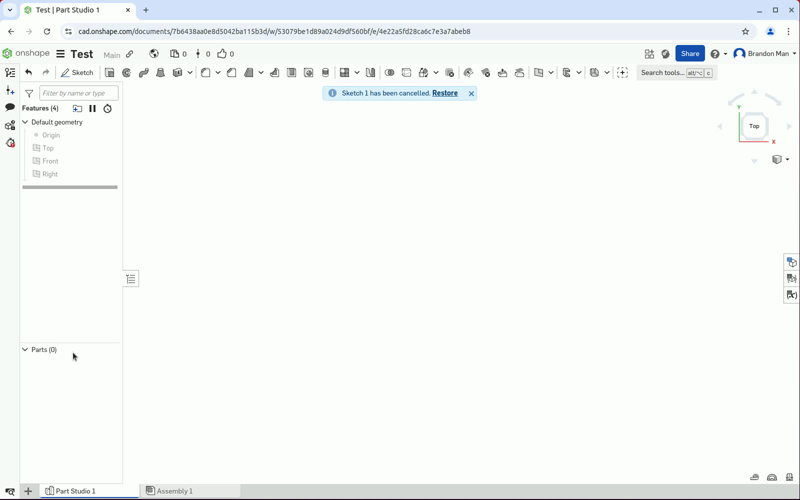
key(y)
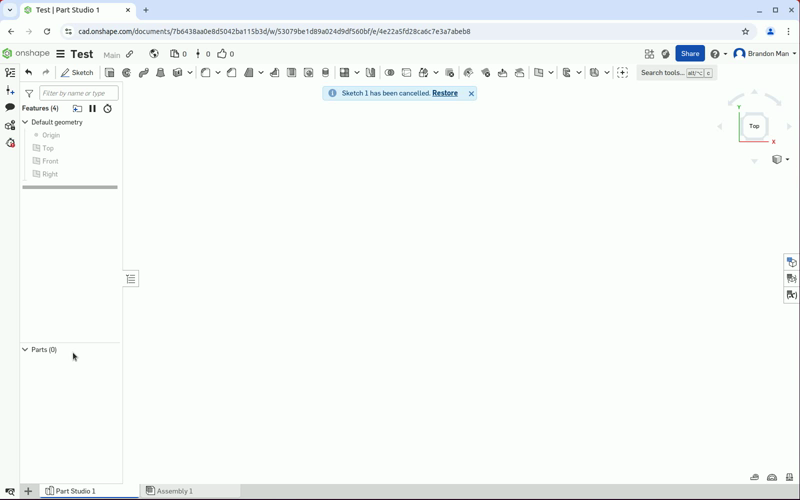
key(shift+p)
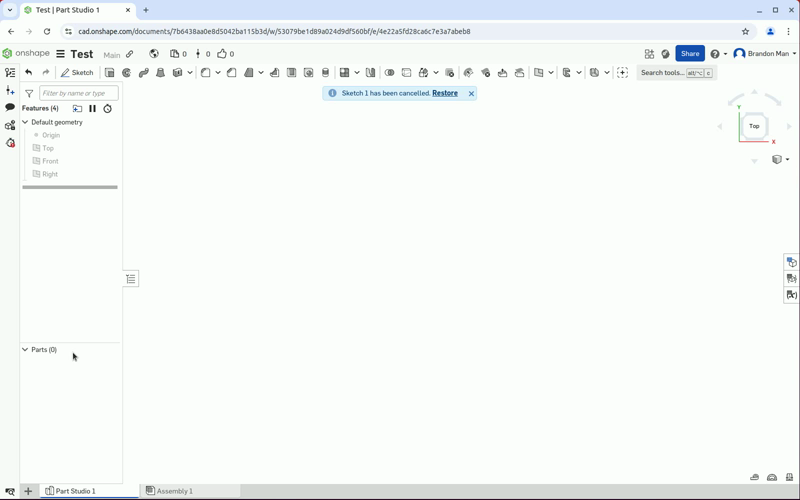
key(space)
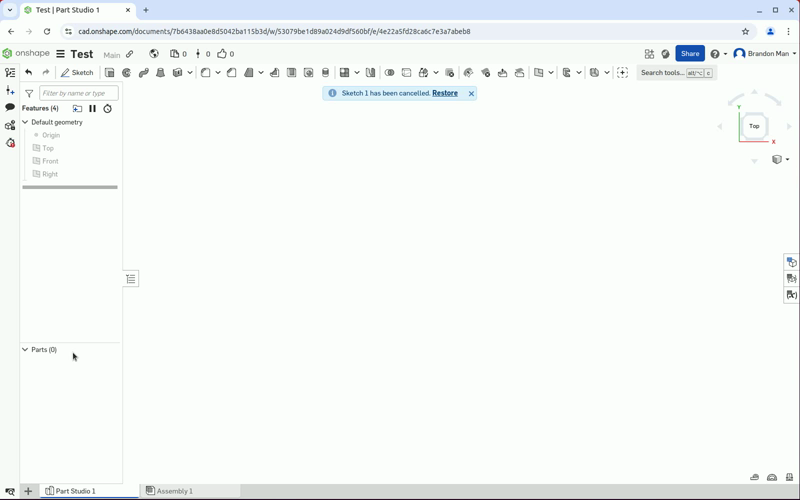
key_down(shift)
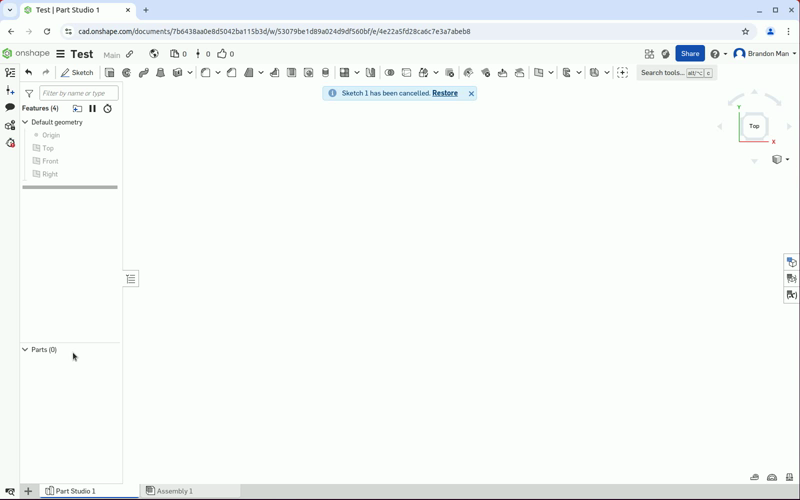
key(up)
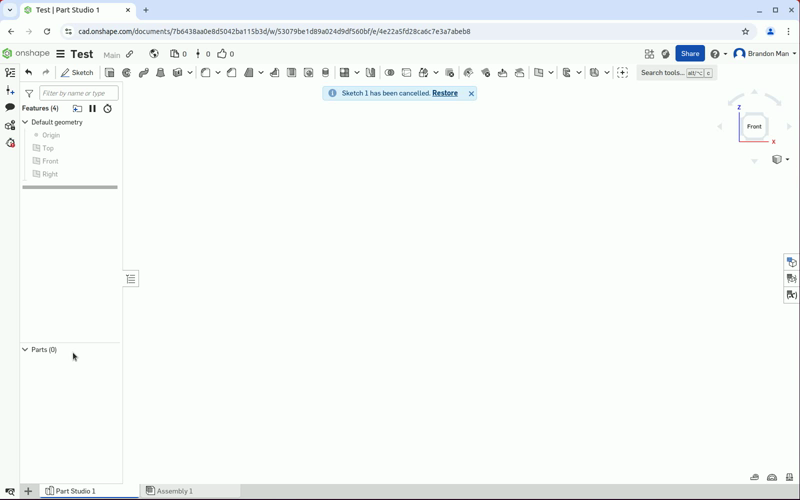
key_up(shift)
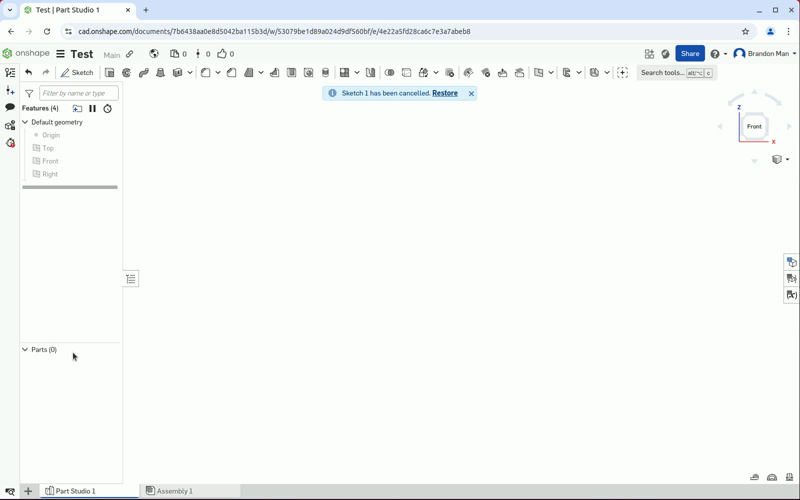
mouse_move(73, 352)
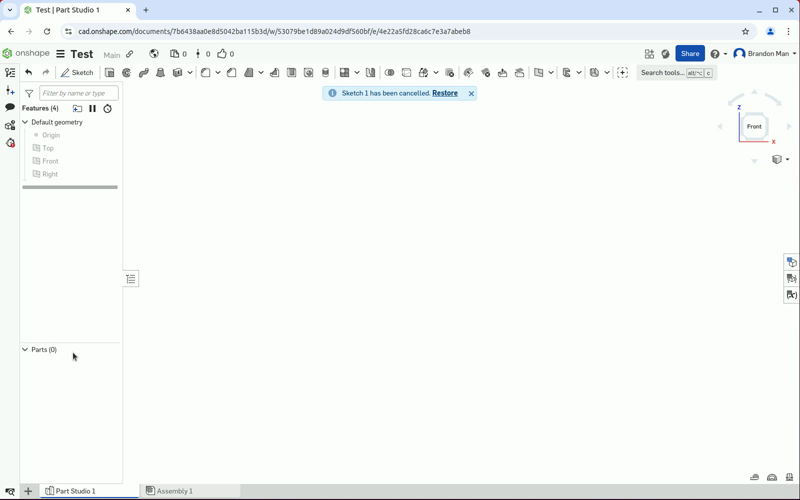
key(shift+y)
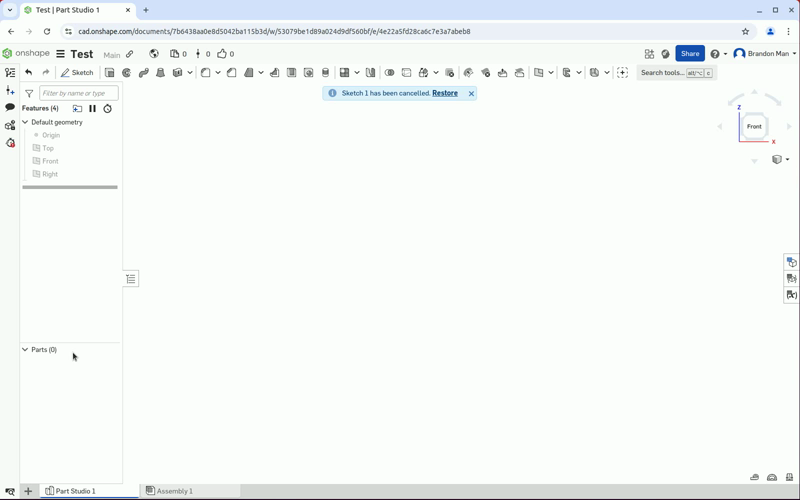
key(shift+s)
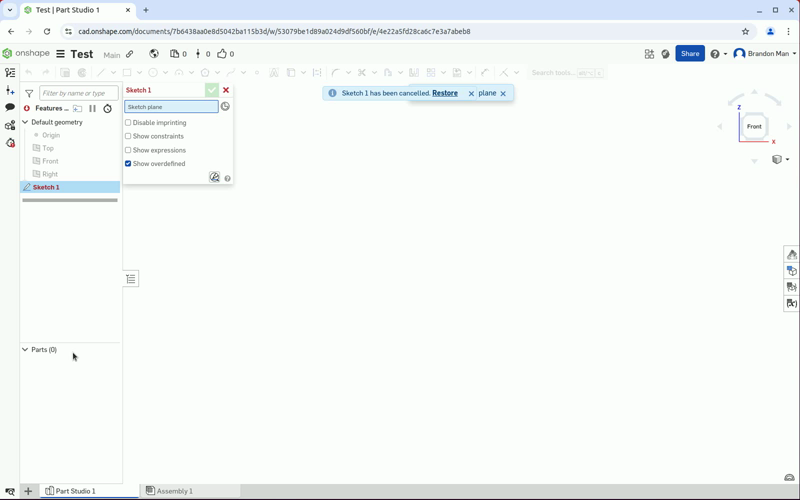
mouse_move(73, 163)
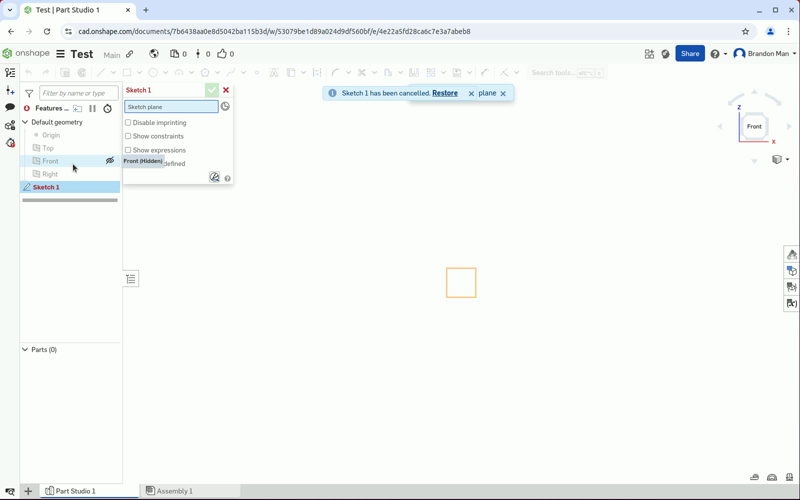
click(73, 163)
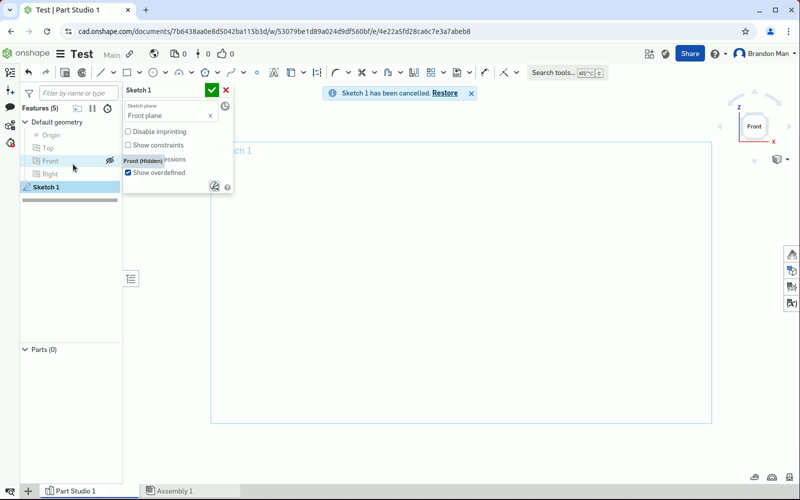
mouse_move(73, 352)
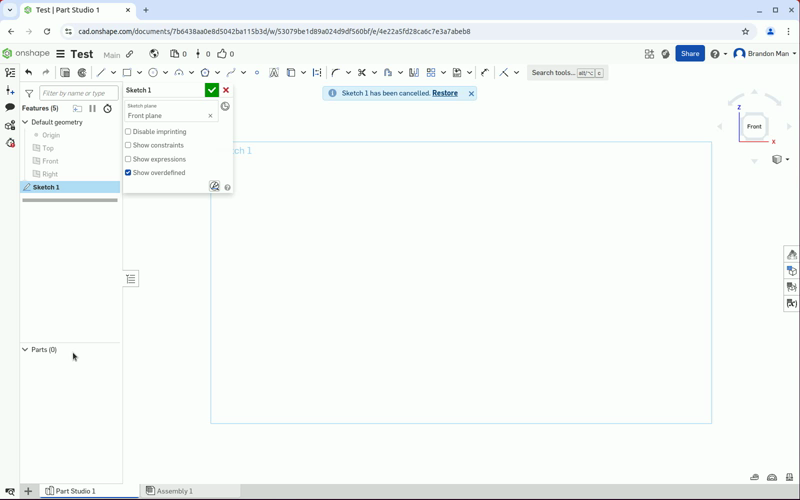
key(y)
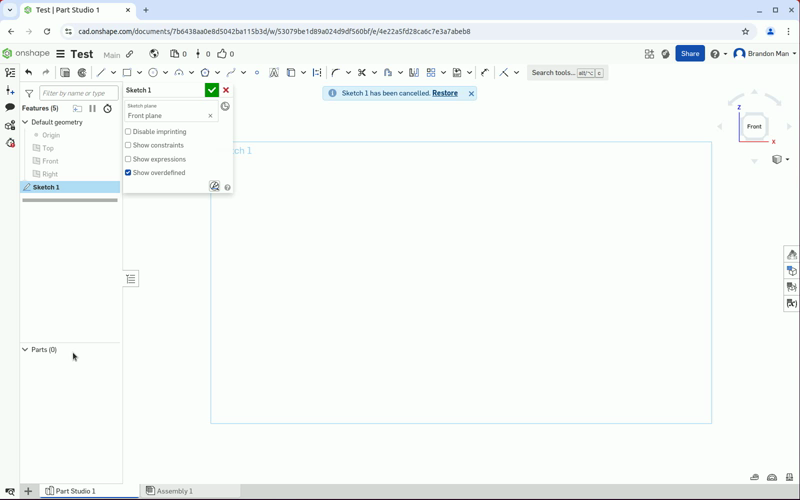
key(l)
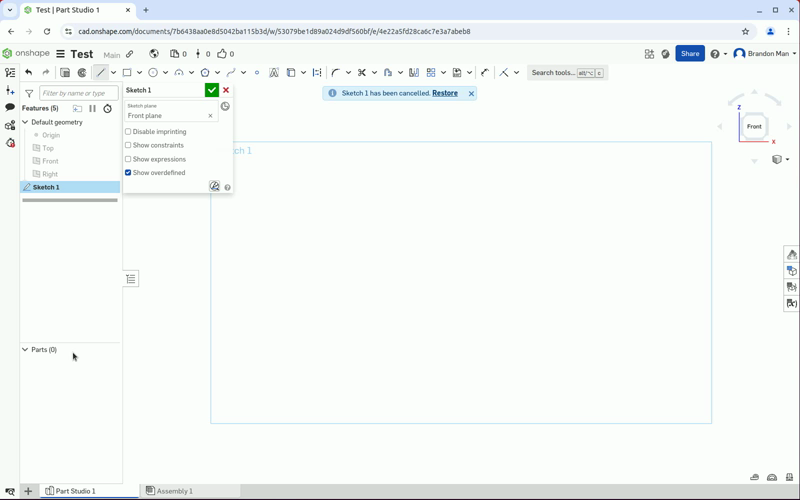
key_down(shift)
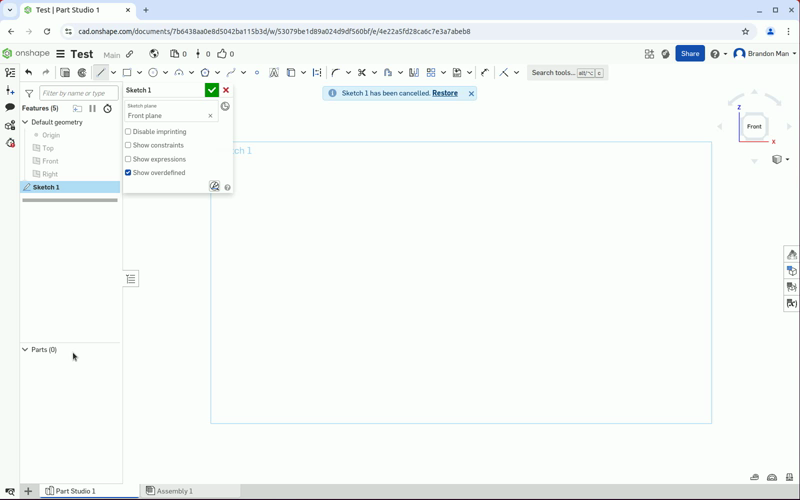
mouse_move(377, 395)
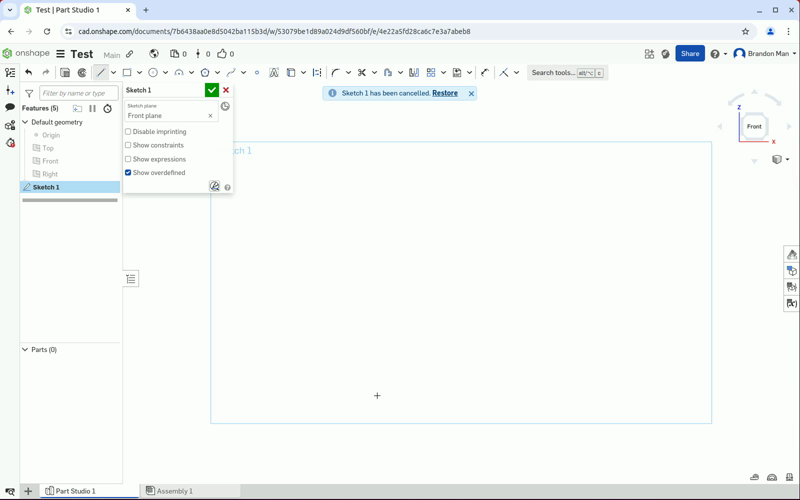
click(377, 395)
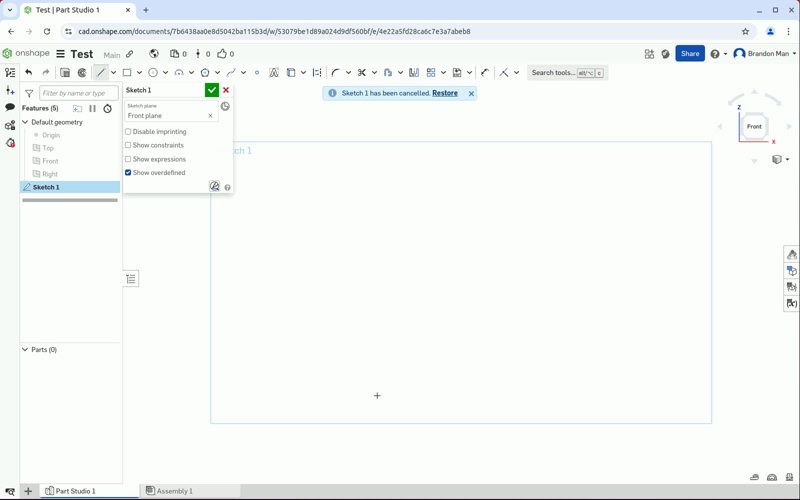
key_up(shift)
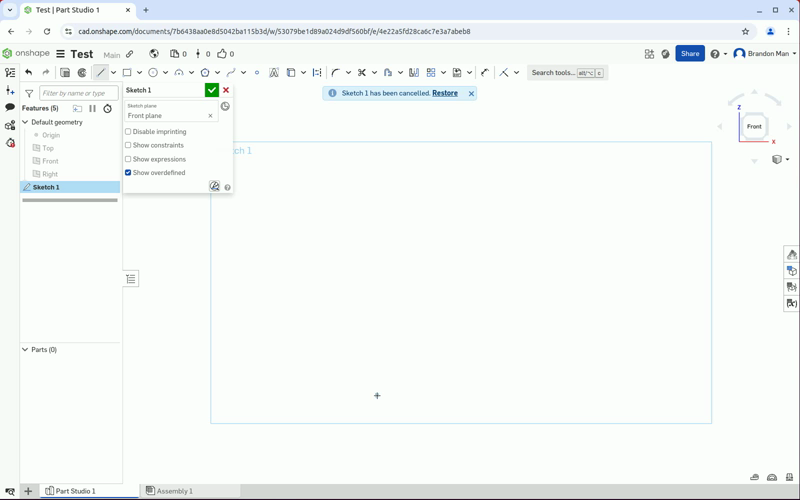
key_down(shift)
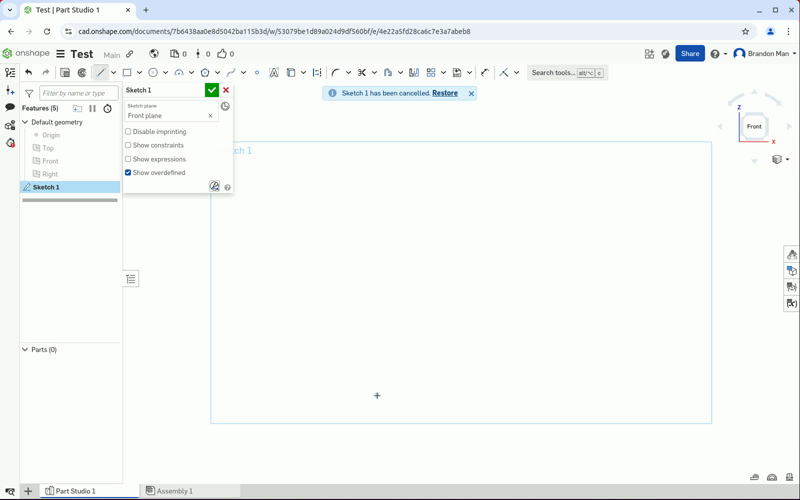
mouse_move(545, 395)
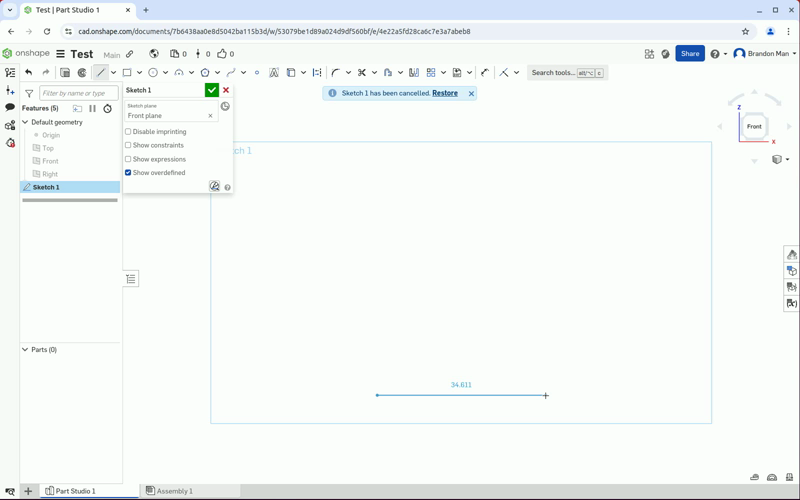
click(545, 395)
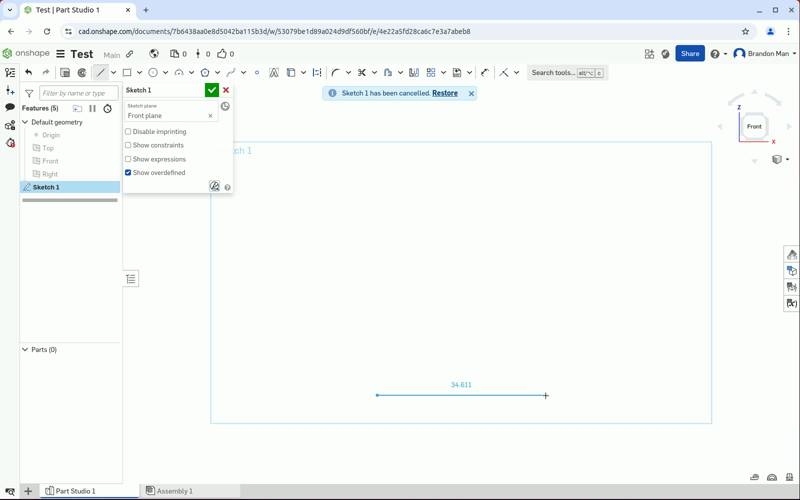
key_up(shift)
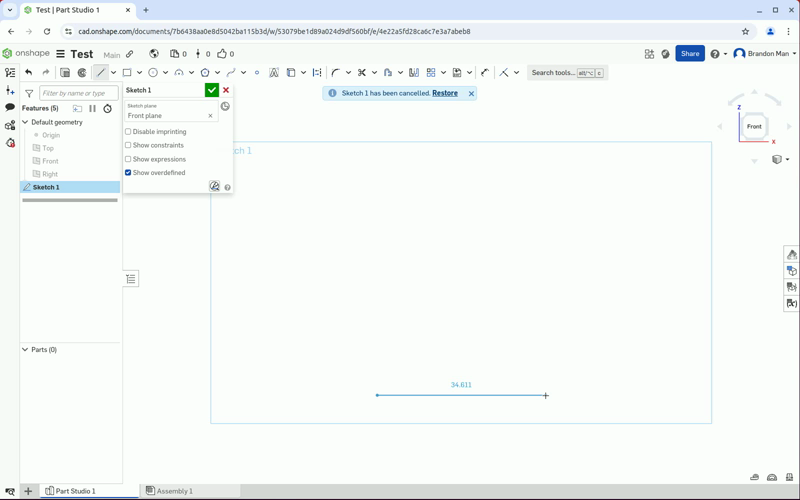
key_down(shift)
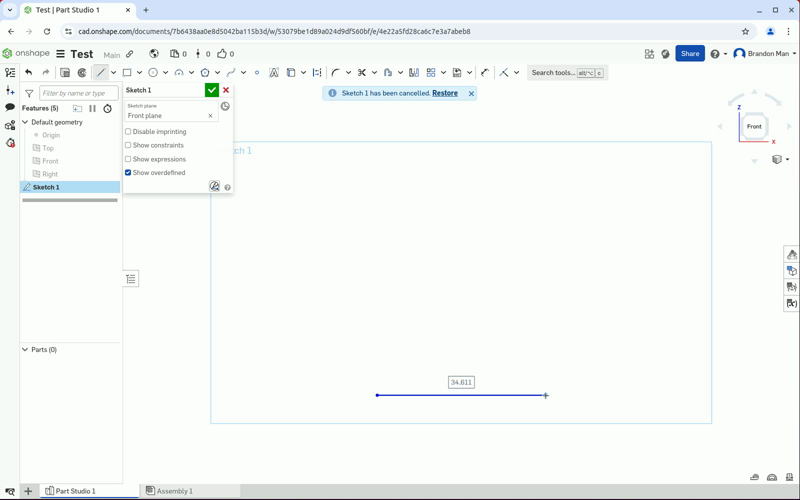
mouse_move(545, 179)
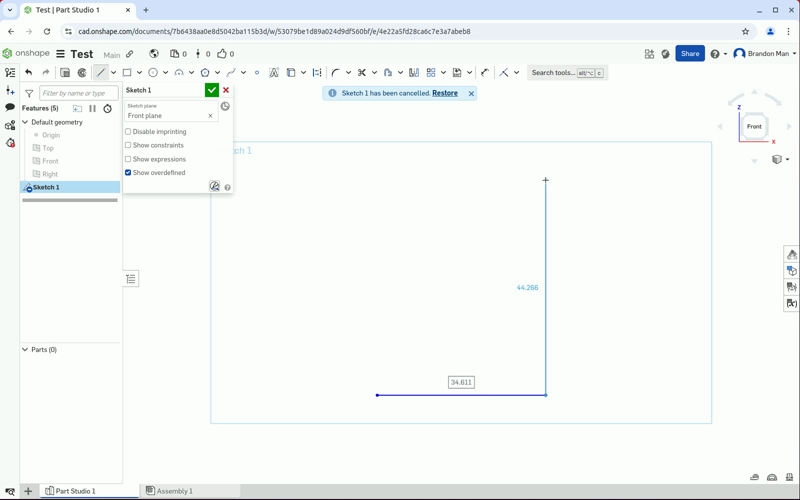
click(545, 179)
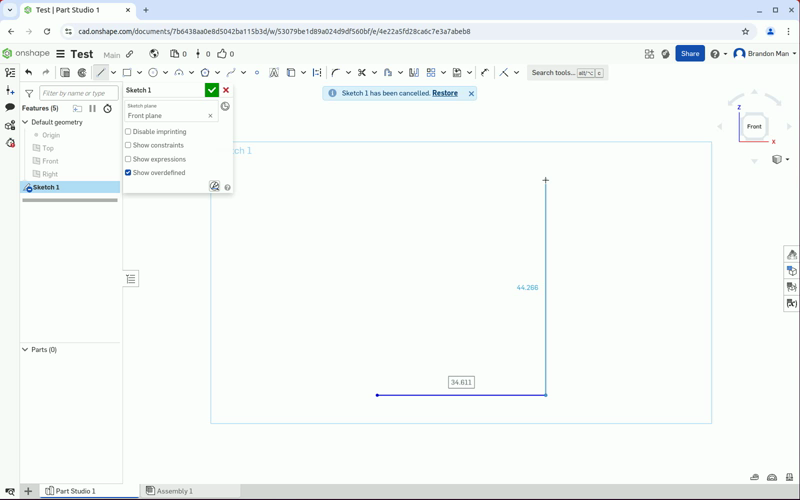
key_up(shift)
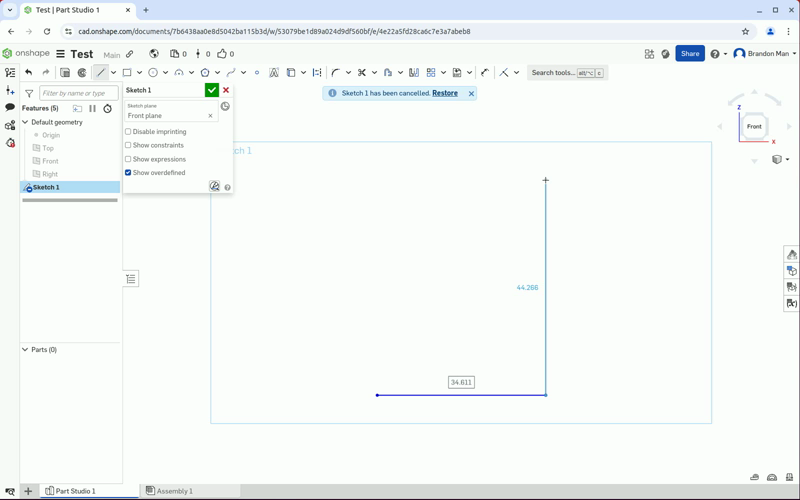
key_down(shift)
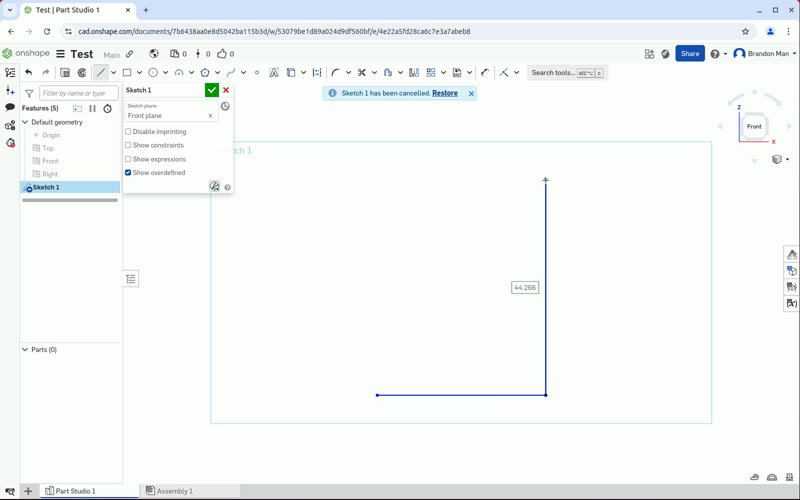
mouse_move(377, 179)
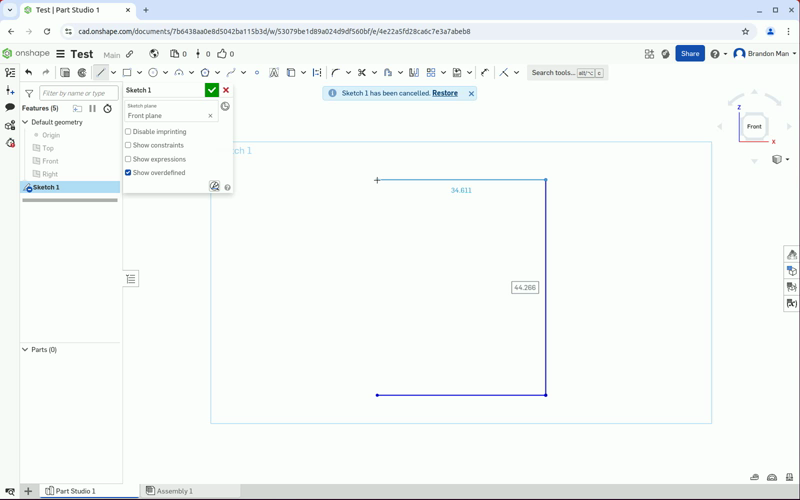
click(377, 179)
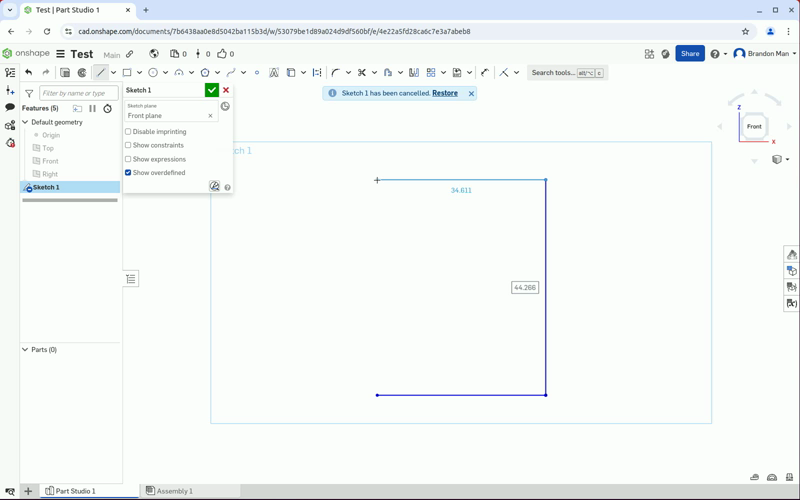
key_up(shift)
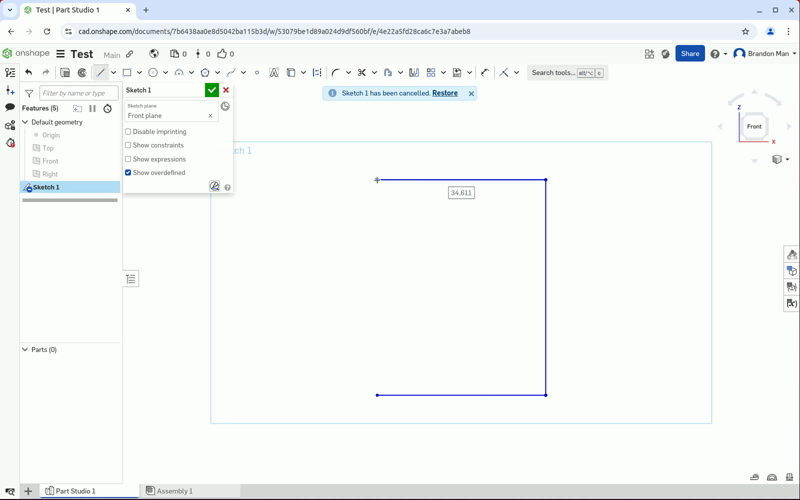
key_down(shift)
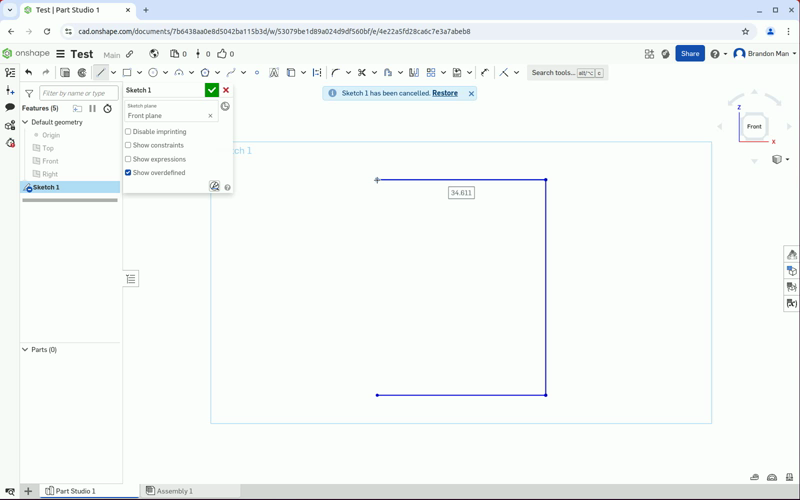
mouse_move(377, 395)
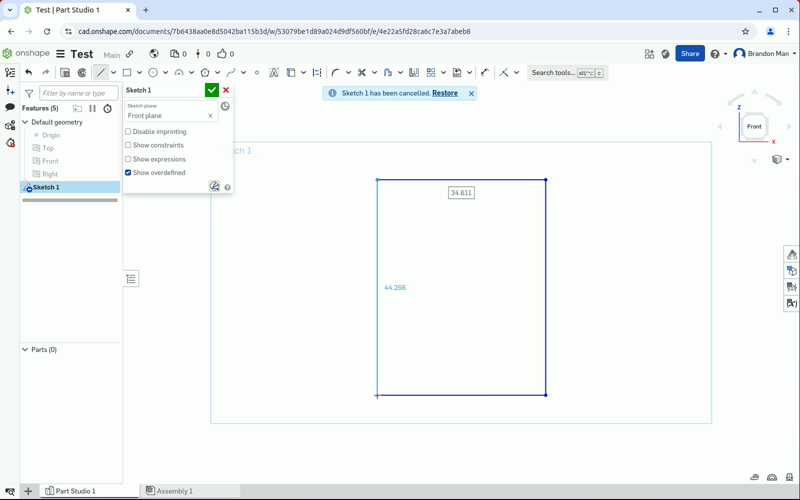
key_up(shift)
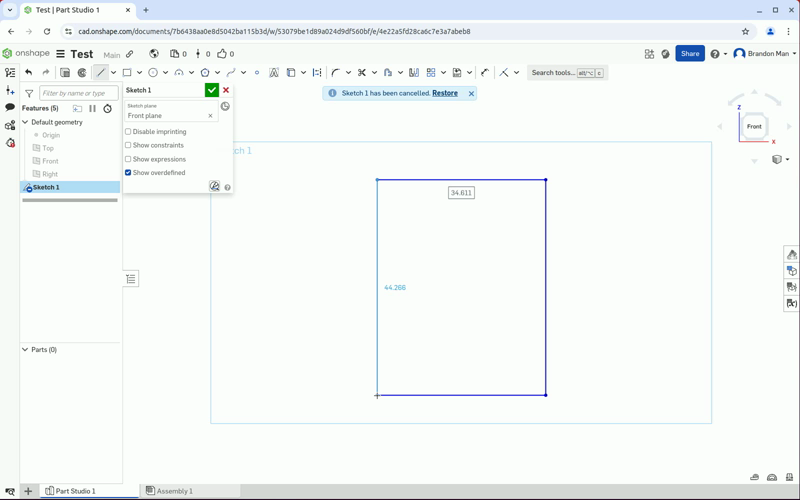
click(377, 395)
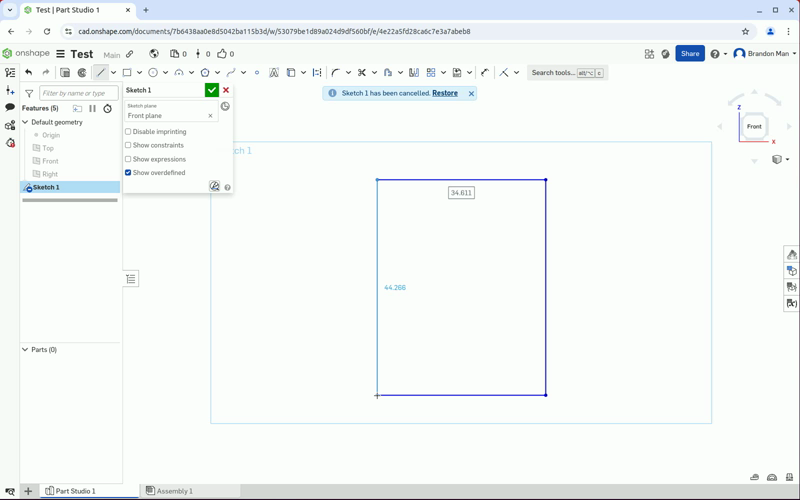
key(esc)
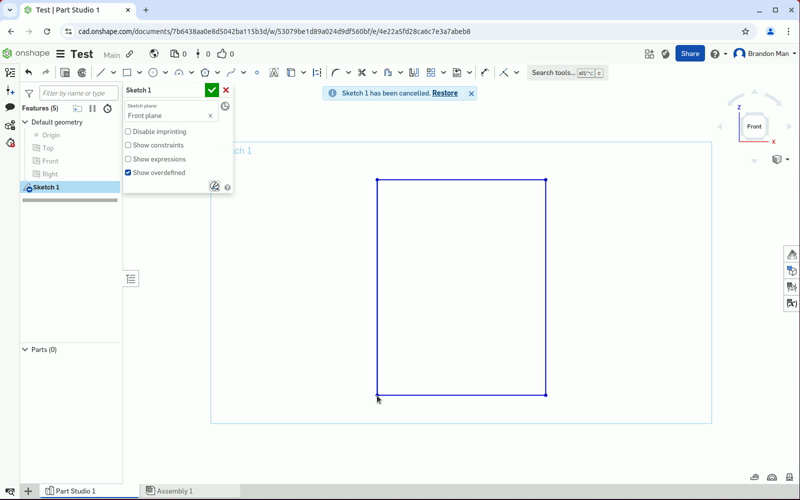
mouse_move(454, 300)
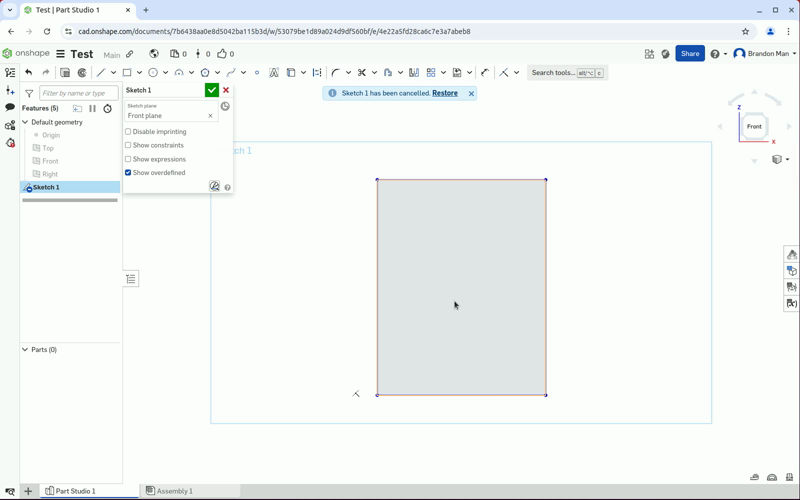
click(454, 300)
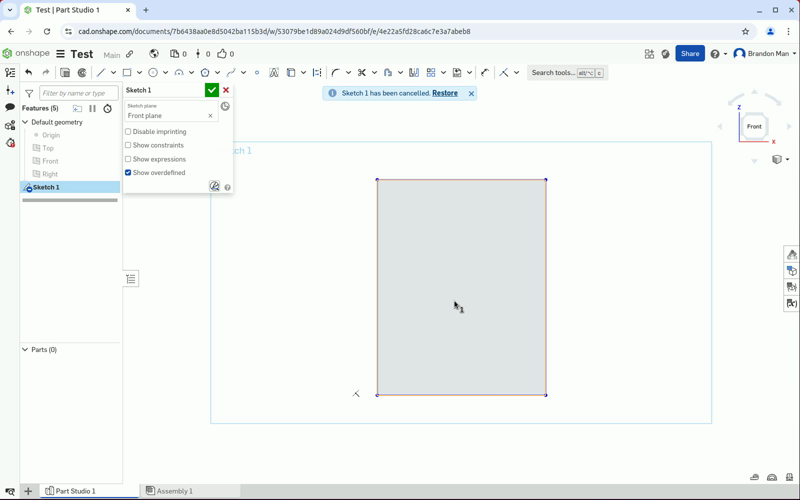
mouse_move(73, 352)
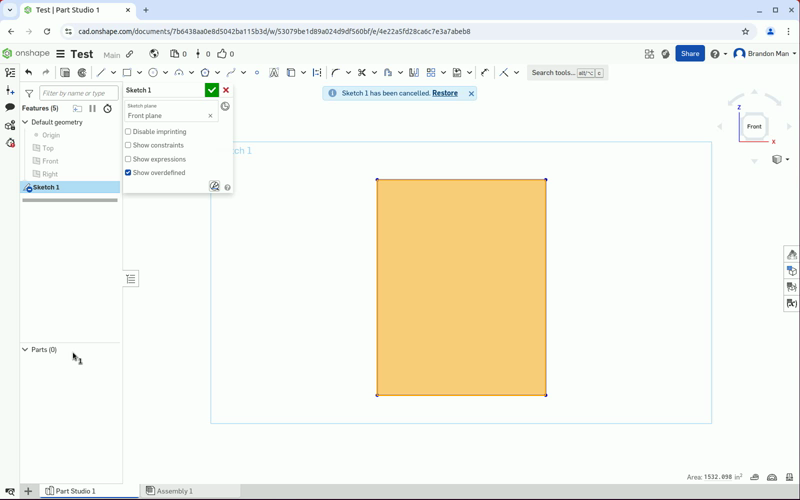
key(shift+y)
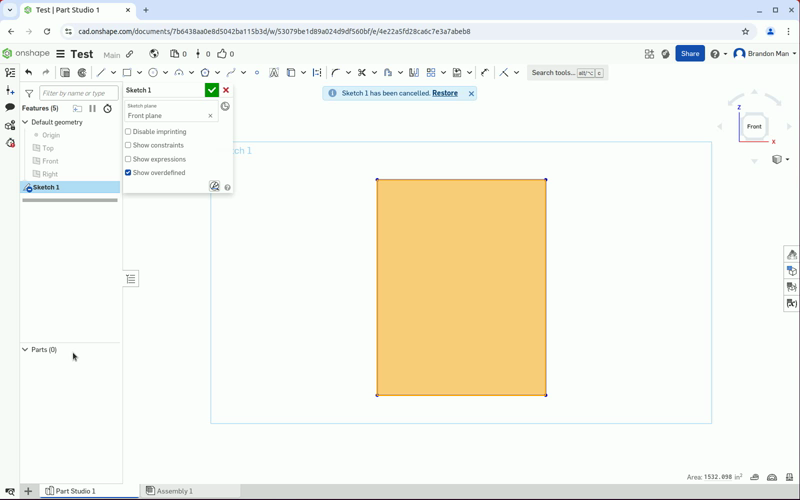
key(shift+e)
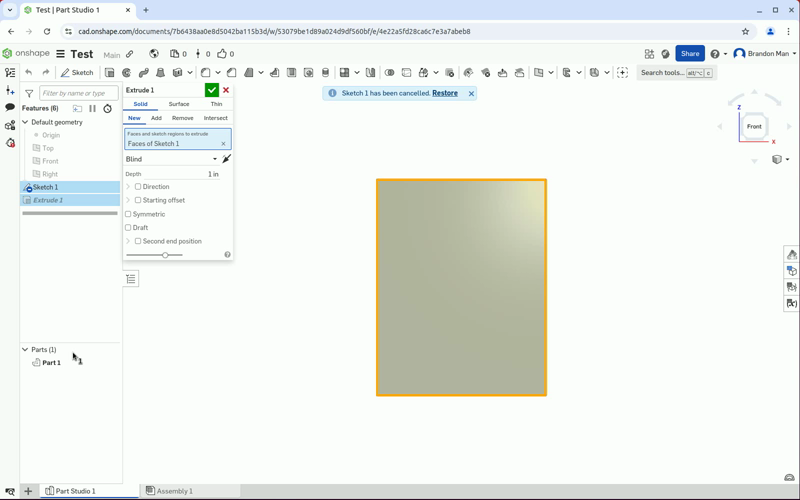
mouse_move(143, 106)
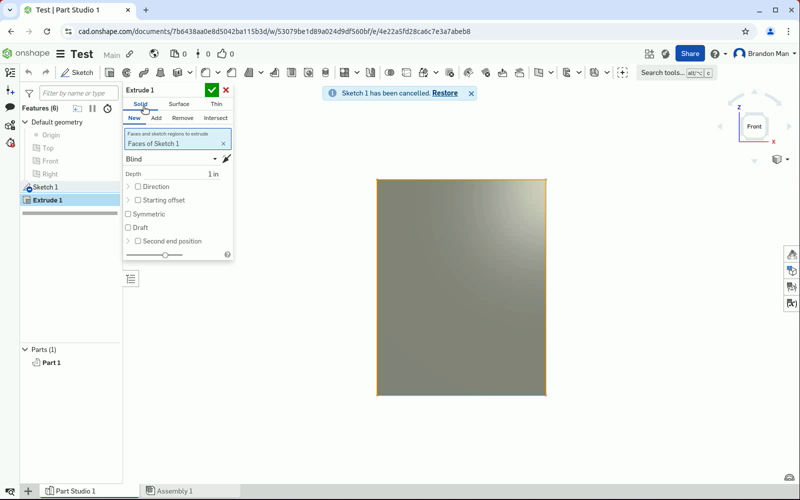
click(143, 106)
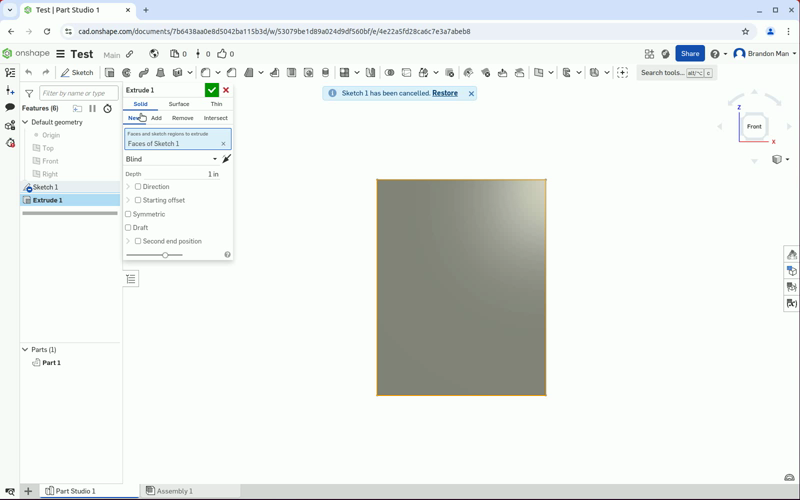
mouse_move(137, 120)
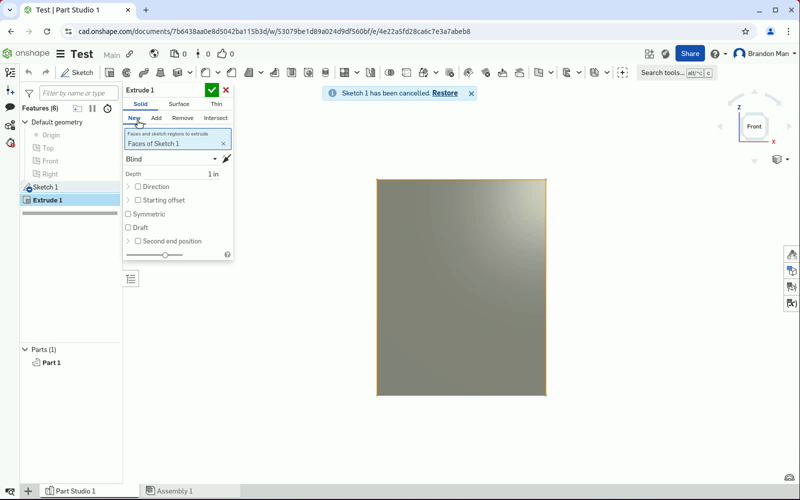
click(137, 120)
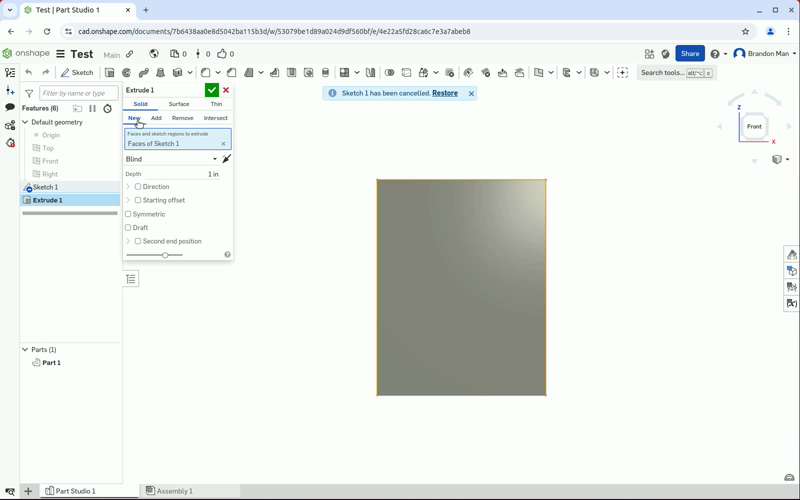
key(tab, 4)
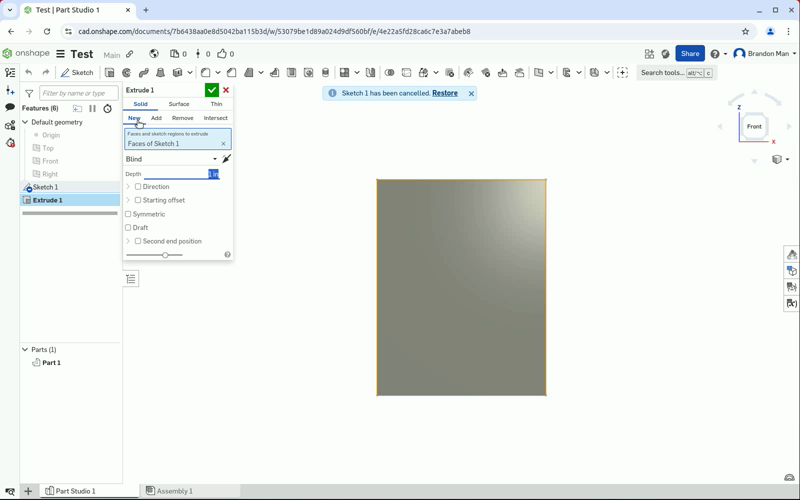
text(1.444)
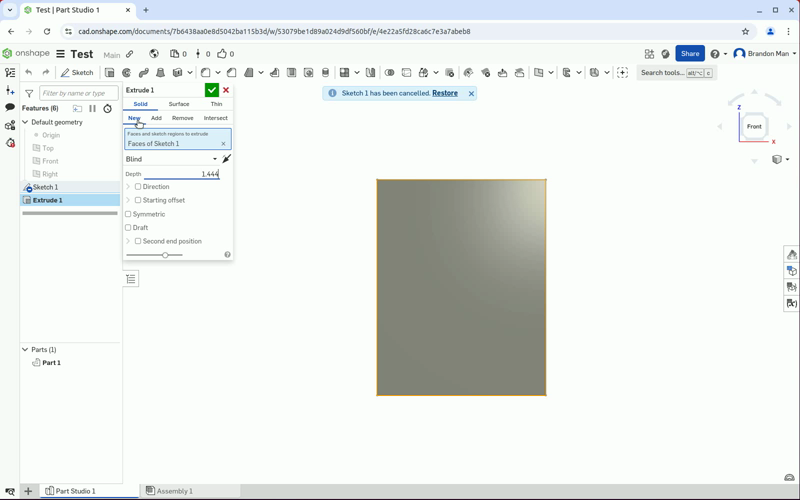
key(enter)
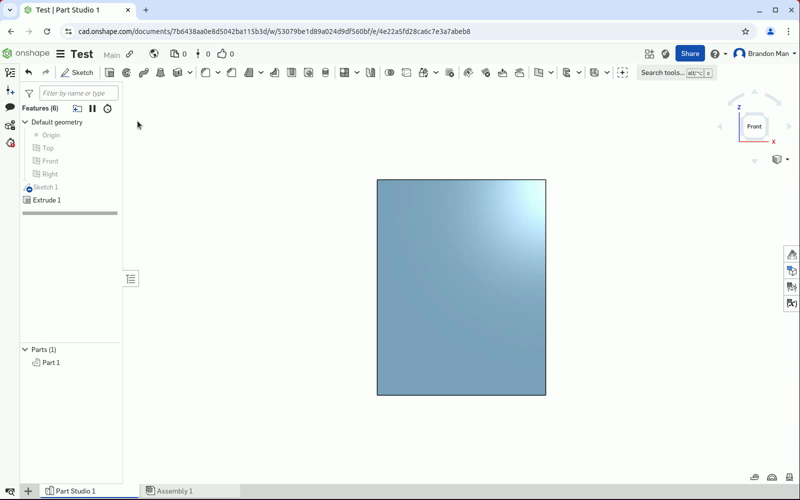
key(shift+h)
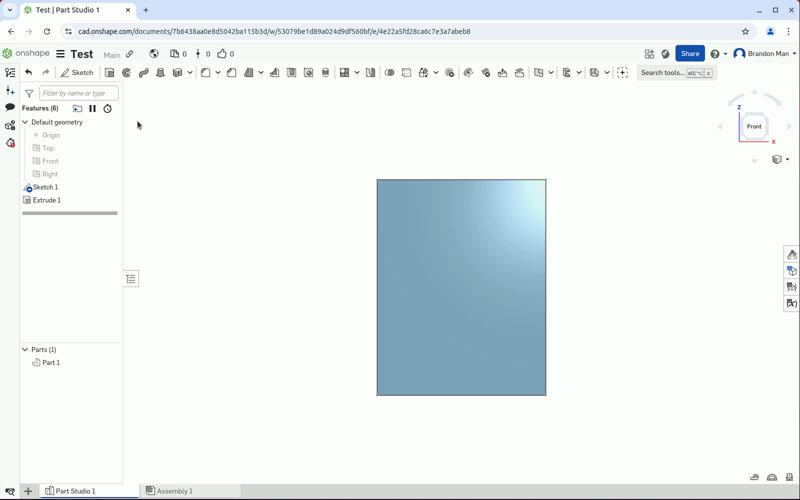
key(shift+h)
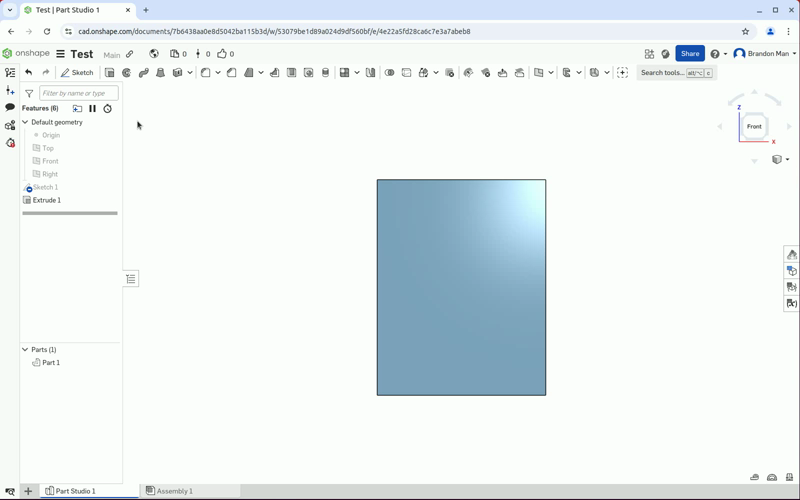
mouse_move(73, 189)
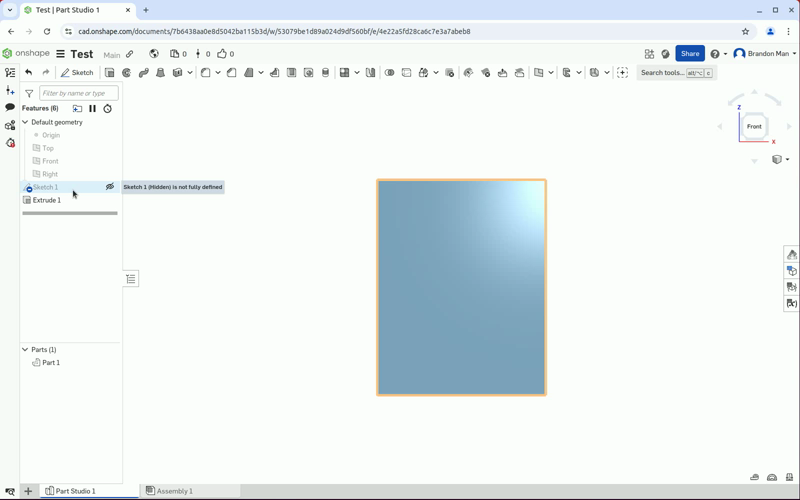
click(73, 189)
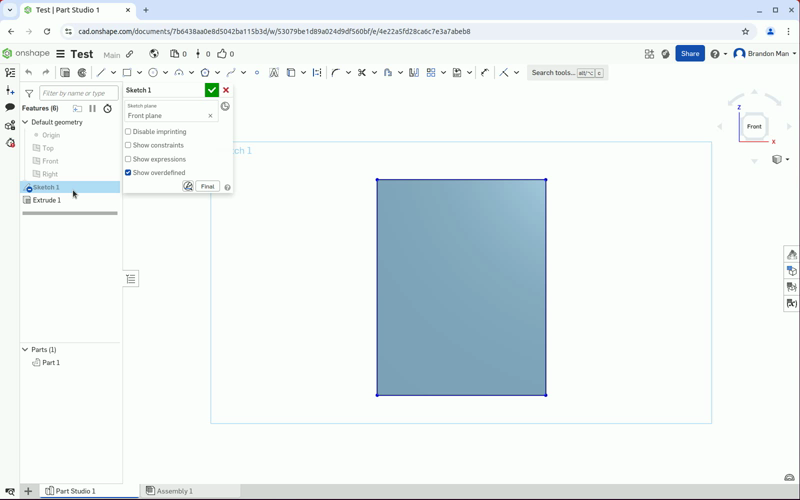
mouse_move(229, 92)
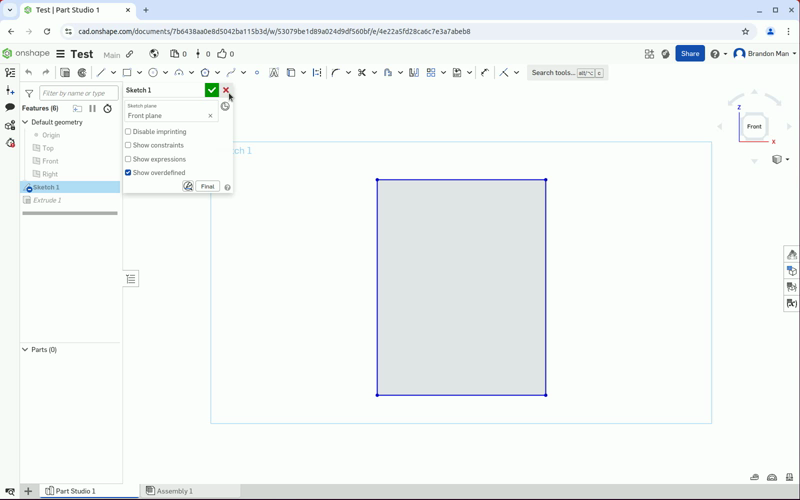
click(229, 92)
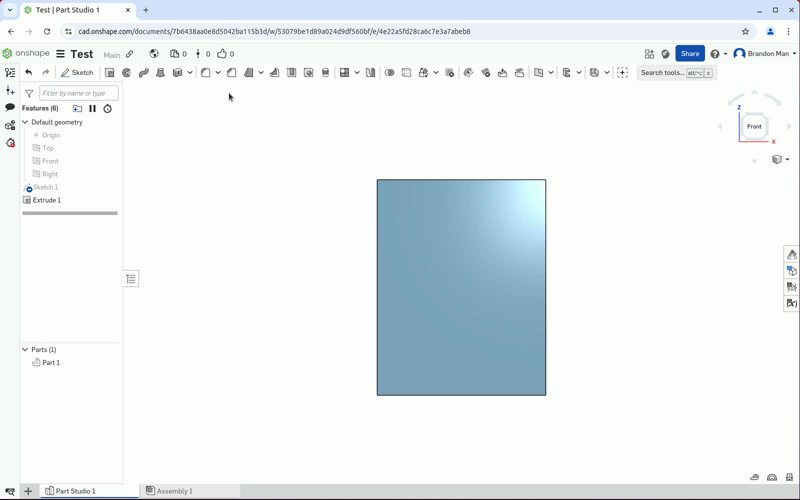
mouse_move(541, 75)
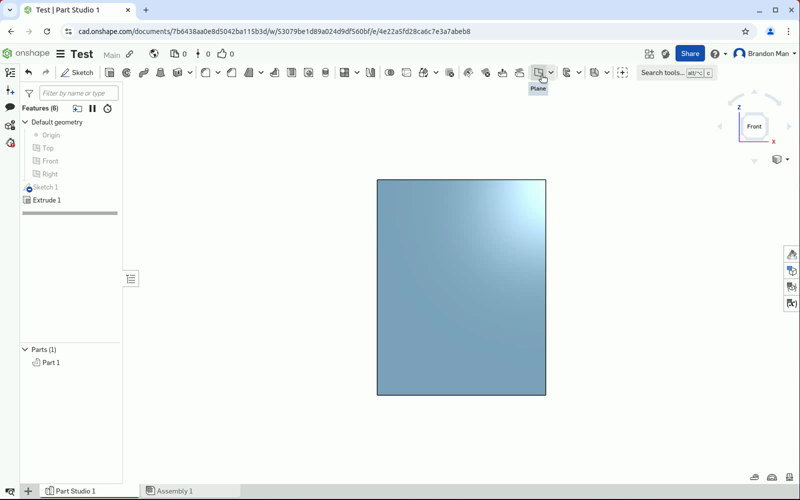
click(541, 75)
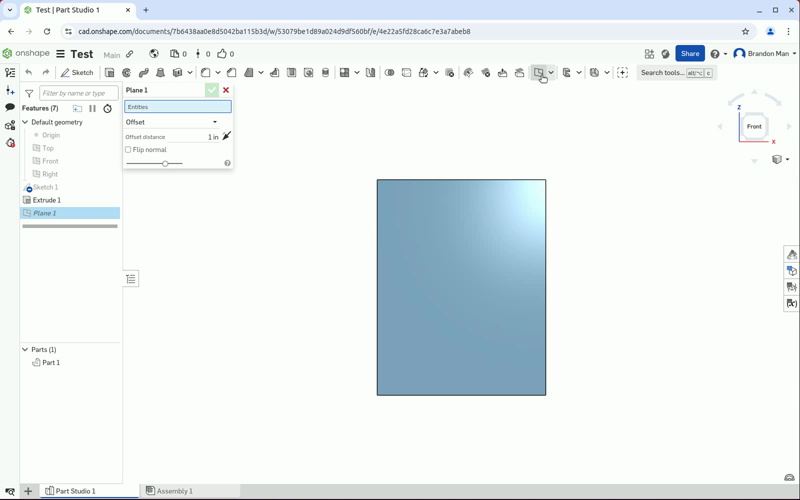
mouse_move(73, 163)
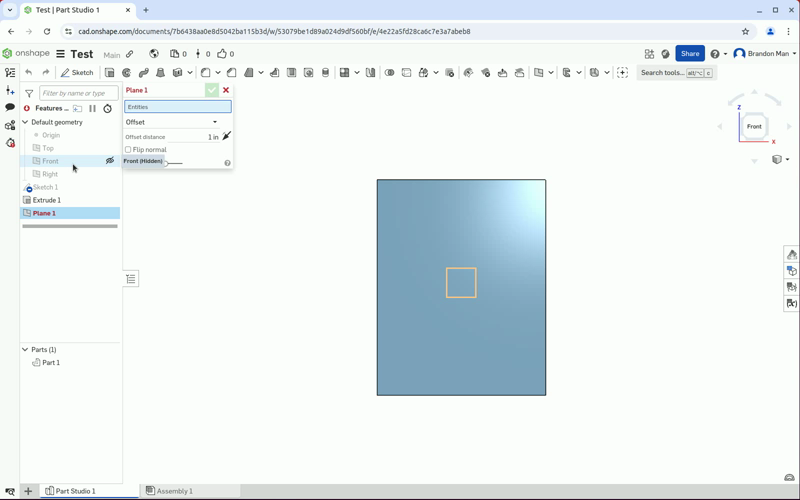
click(73, 163)
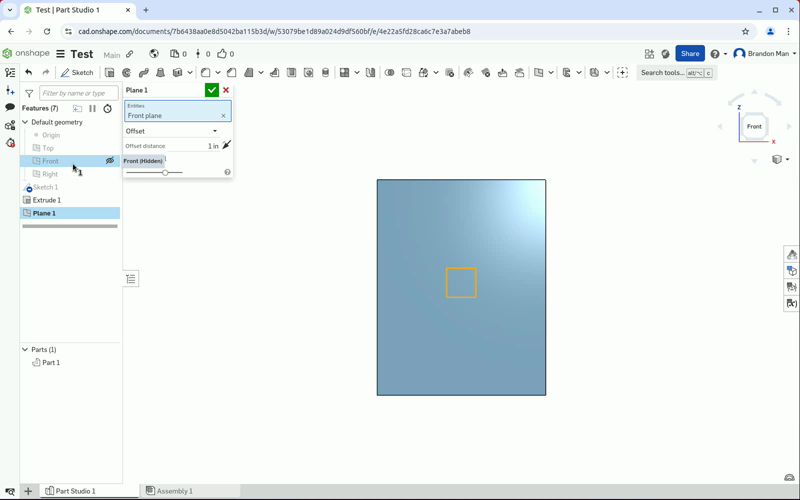
key(tab, 2)
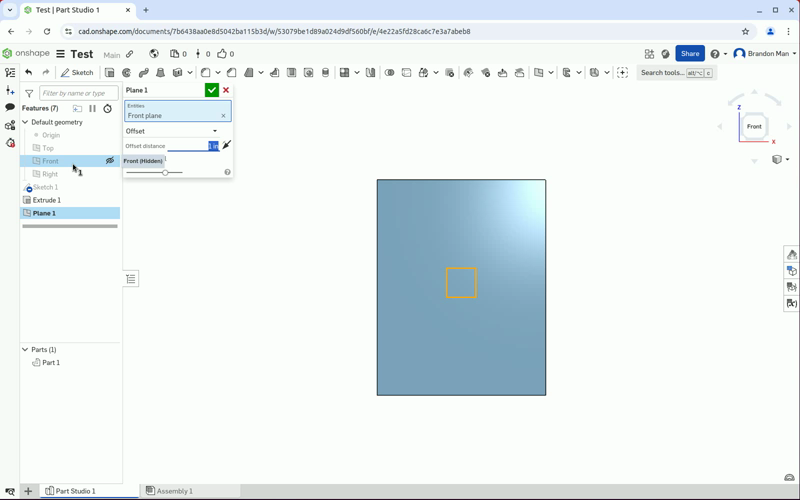
text(1.448)
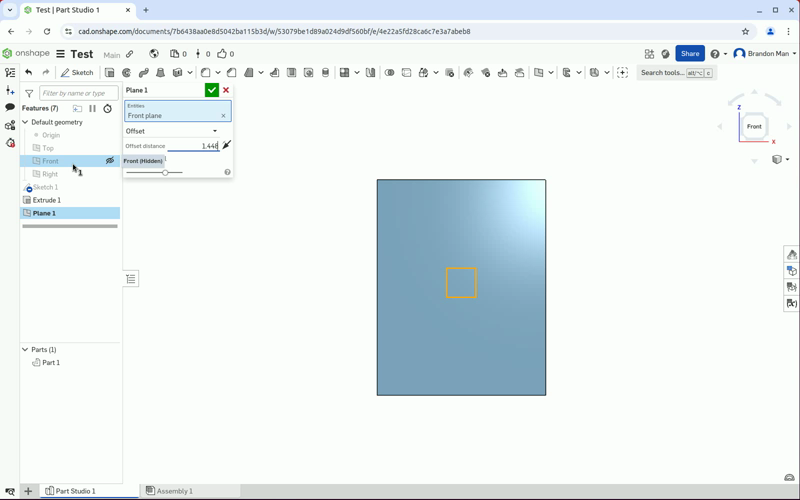
key(enter, 2)
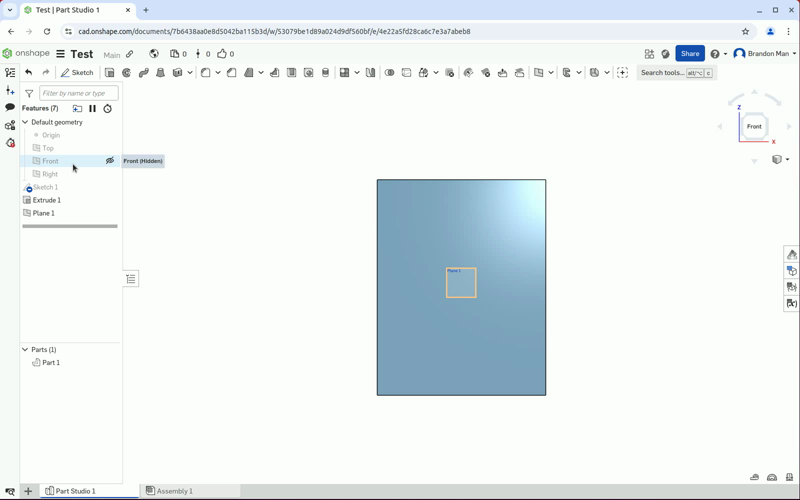
key(shift+s)
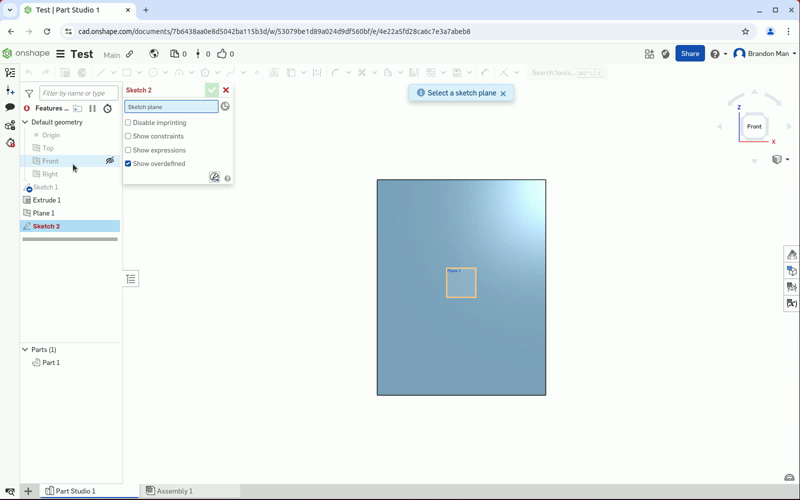
mouse_move(73, 215)
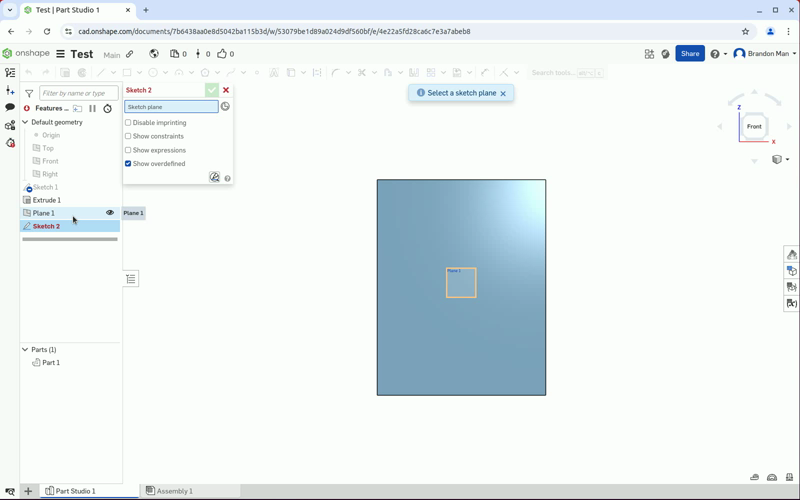
click(73, 215)
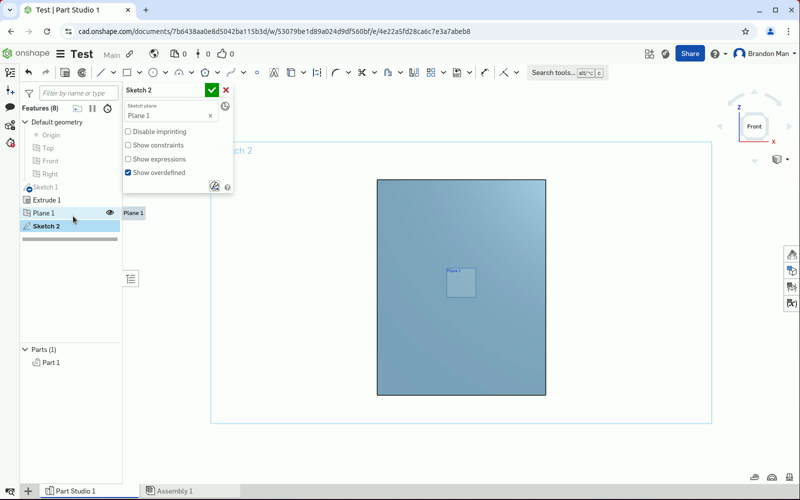
mouse_move(73, 352)
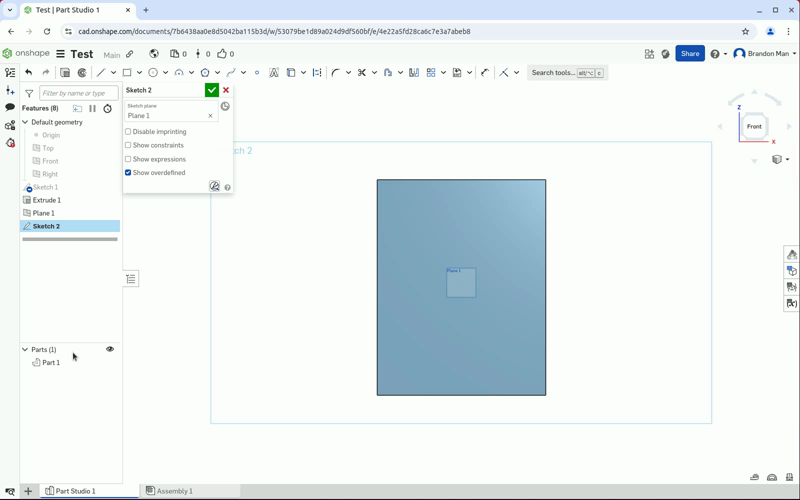
key(y)
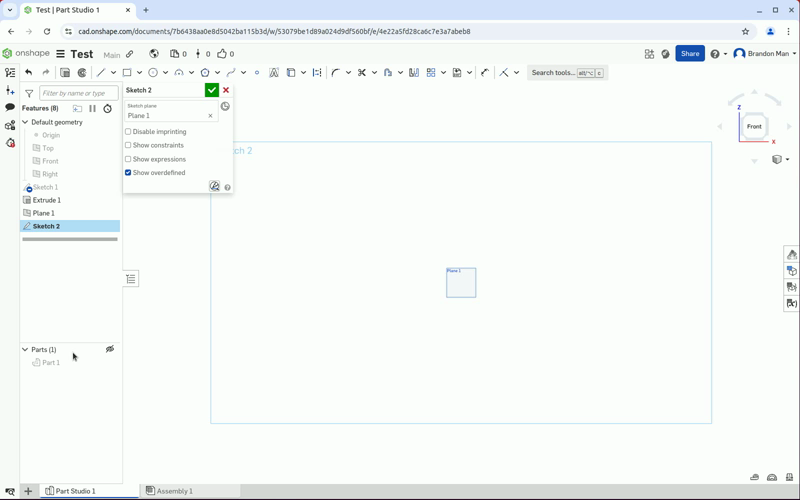
key(l)
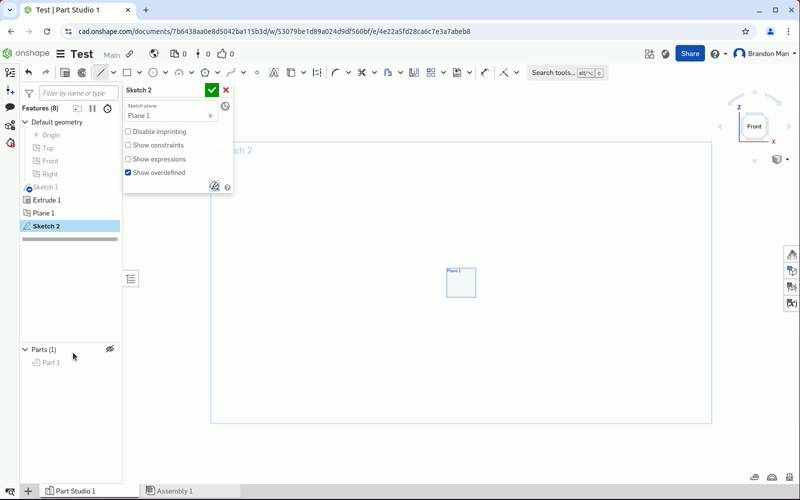
key_down(shift)
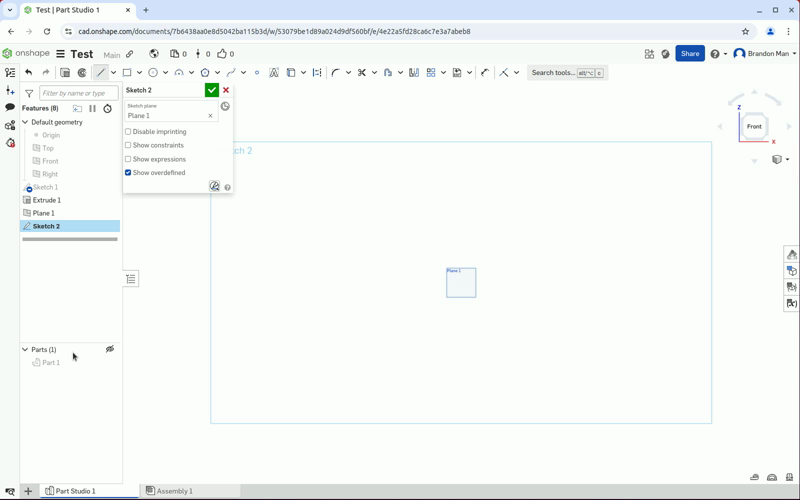
mouse_move(420, 395)
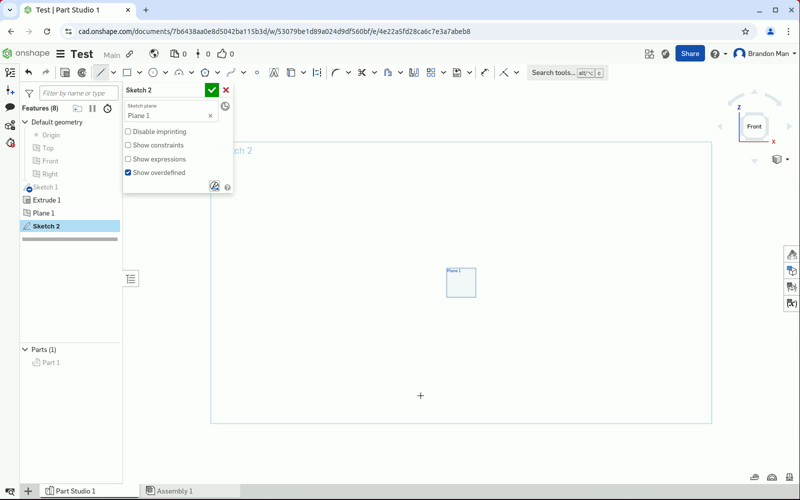
click(420, 395)
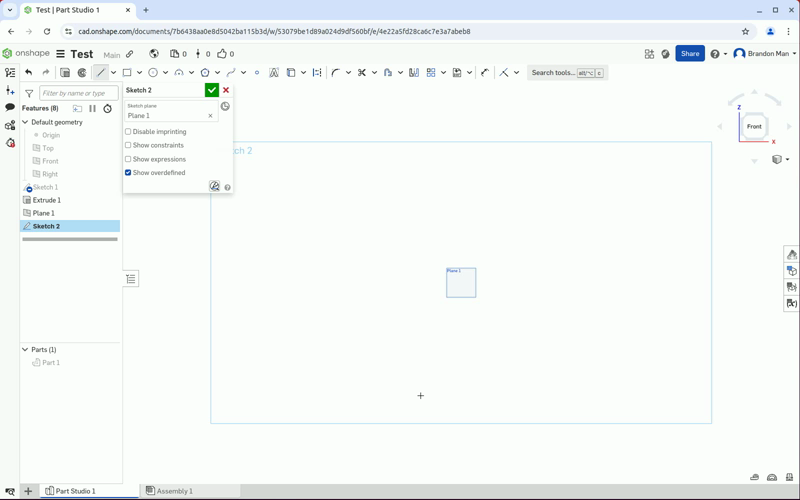
key_up(shift)
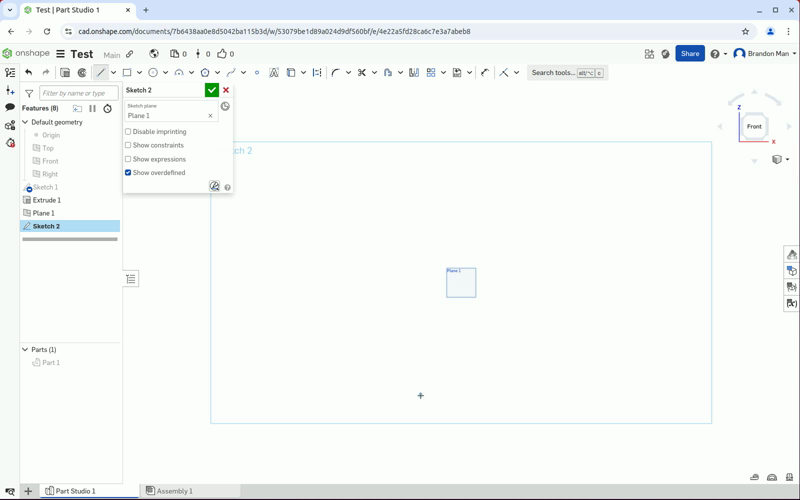
key_down(shift)
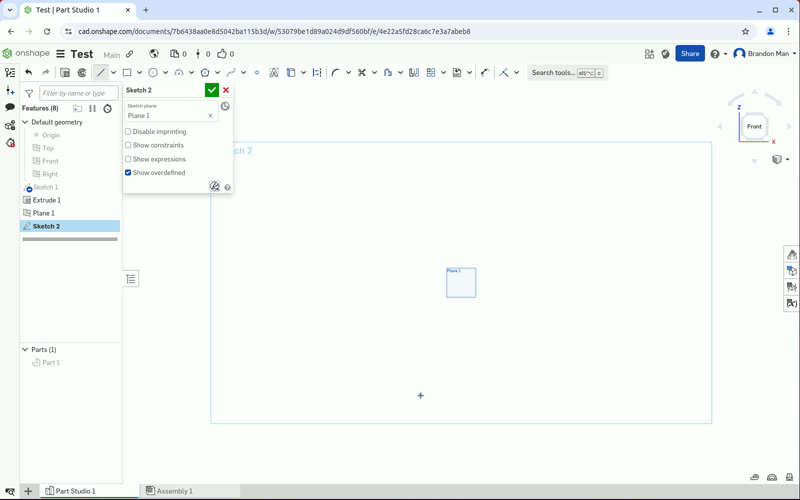
mouse_move(450, 395)
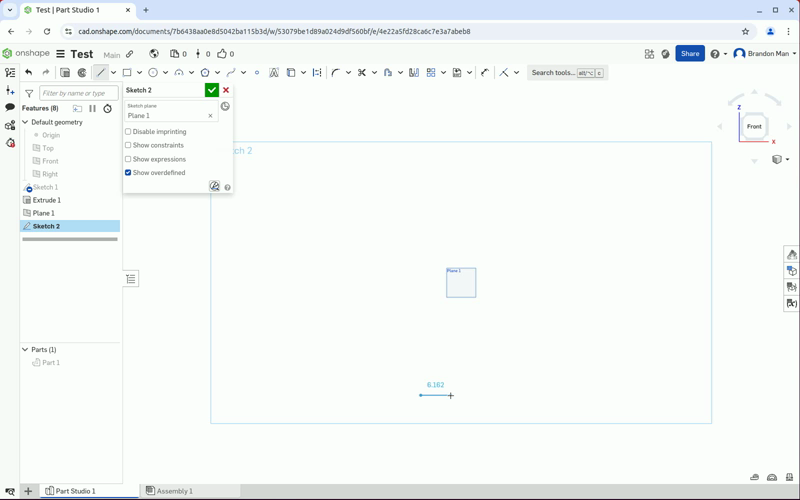
mouse_move(434, 395)
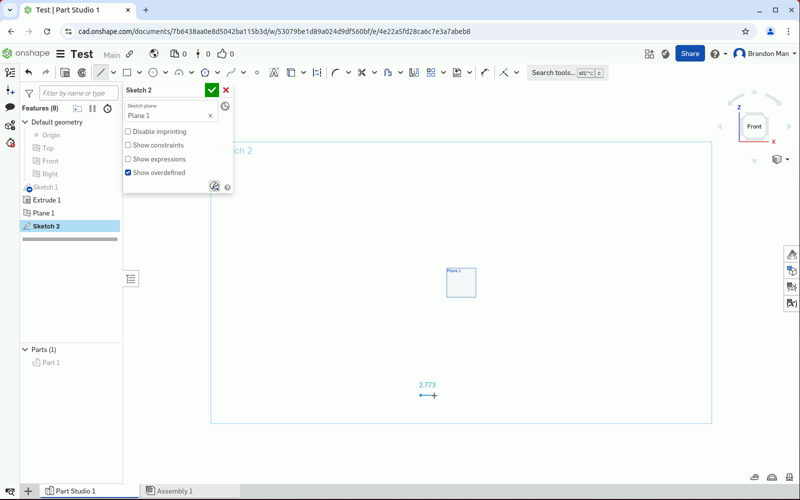
click(434, 395)
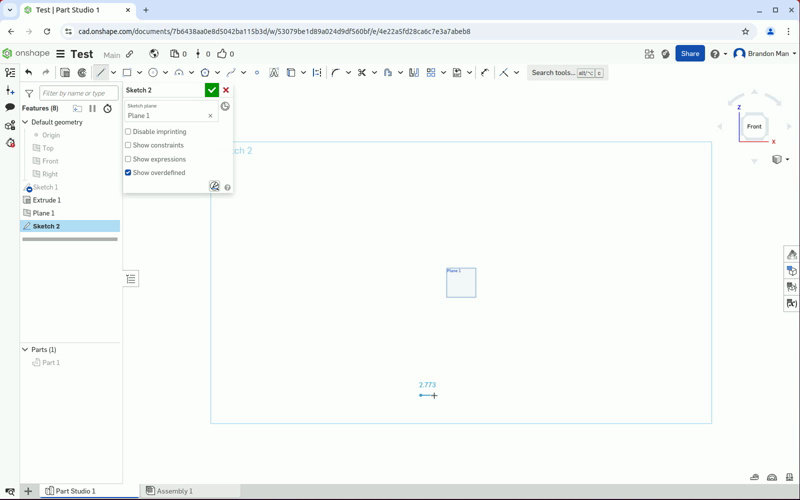
key_up(shift)
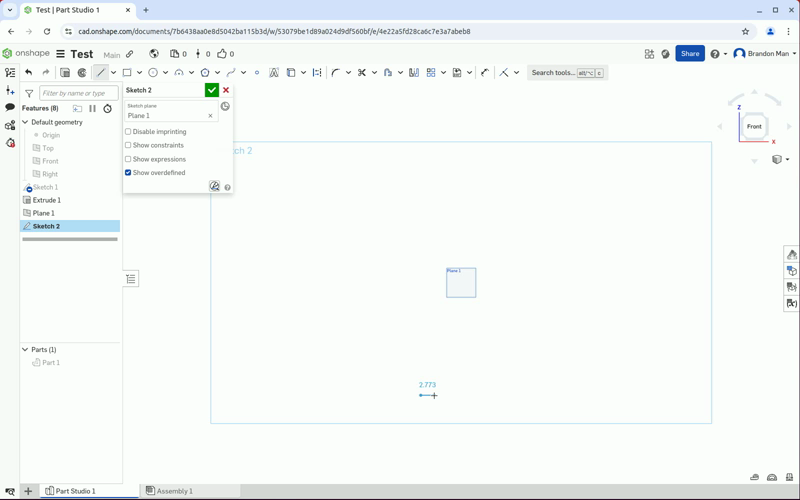
key_down(shift)
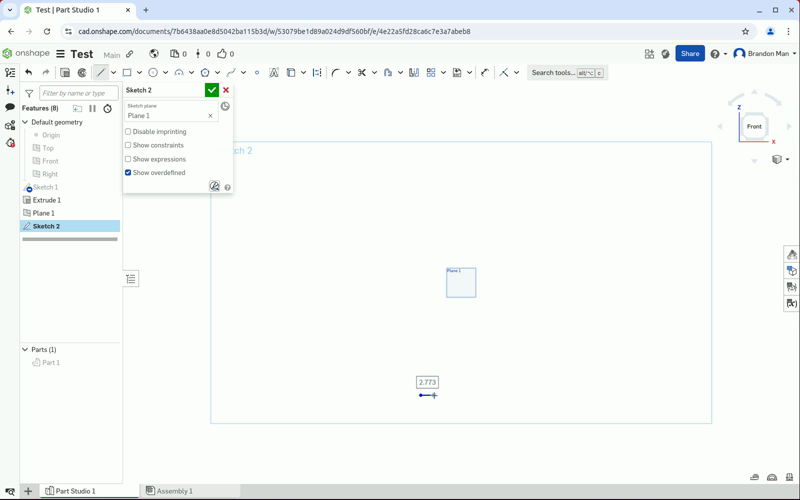
mouse_move(434, 179)
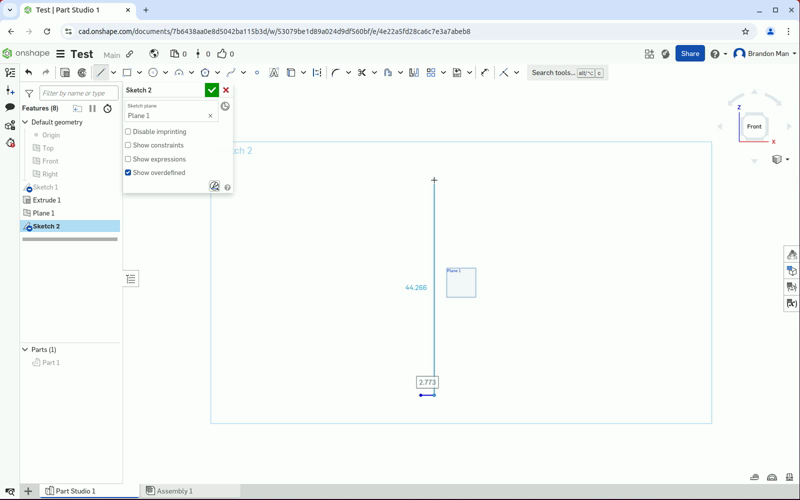
click(434, 179)
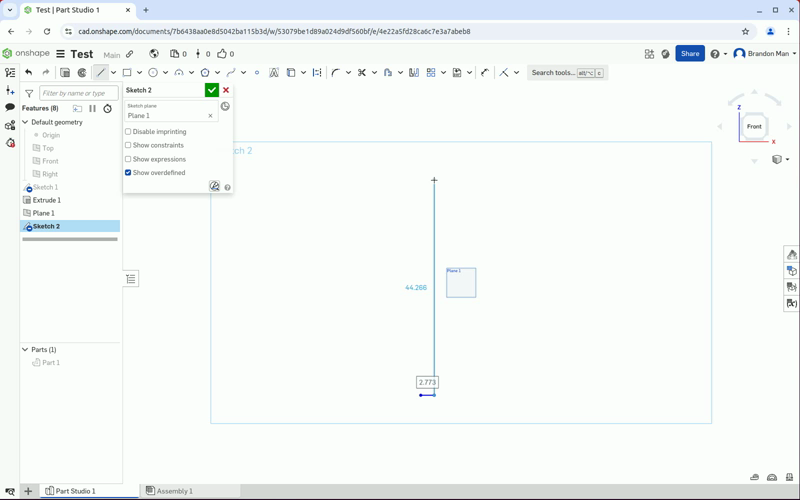
key_up(shift)
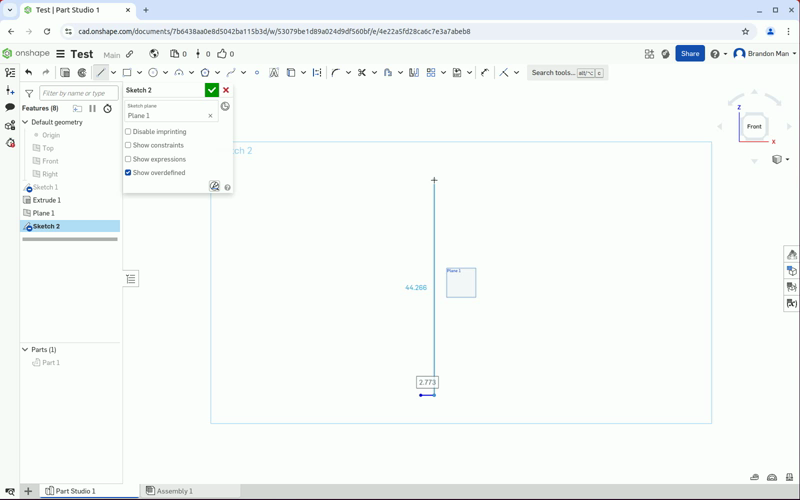
key_down(shift)
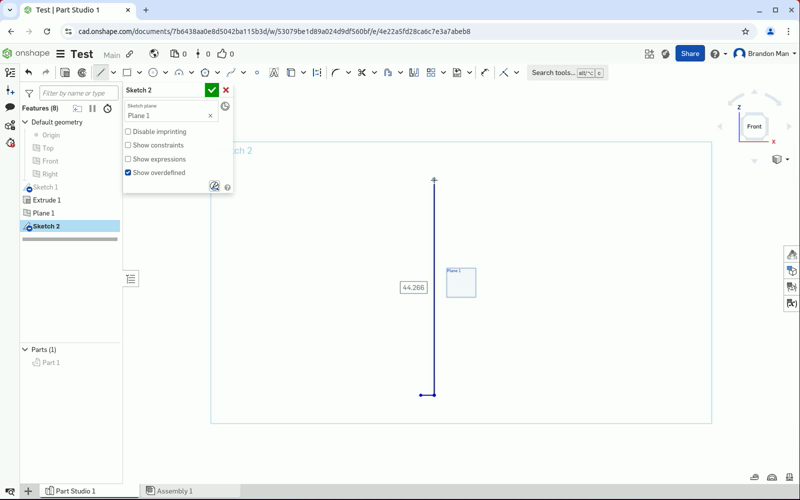
mouse_move(464, 179)
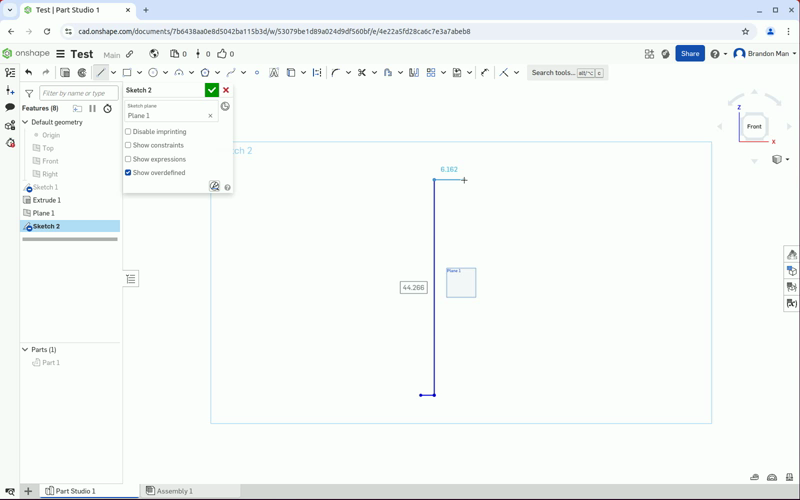
mouse_move(420, 179)
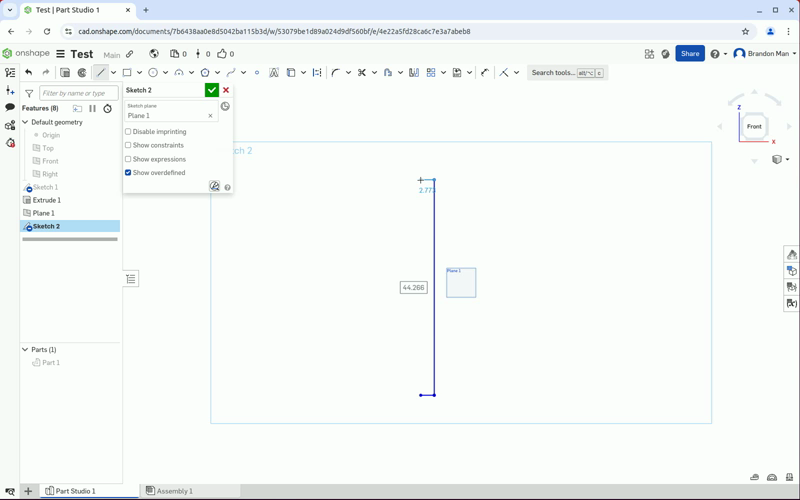
click(420, 179)
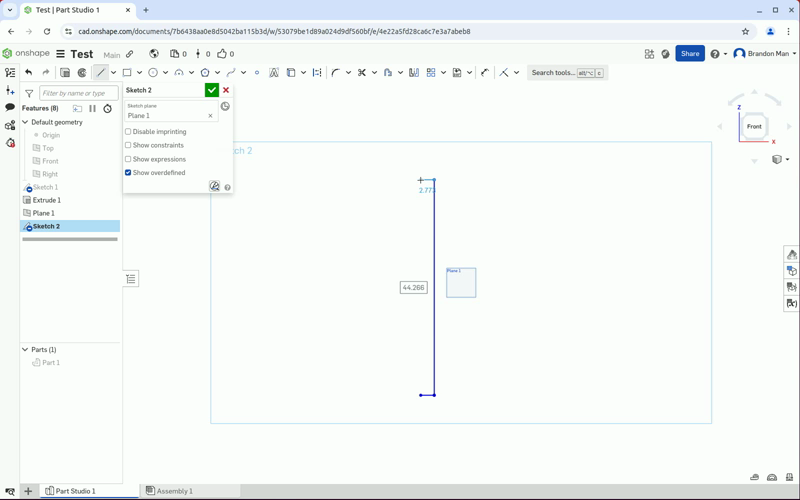
key_up(shift)
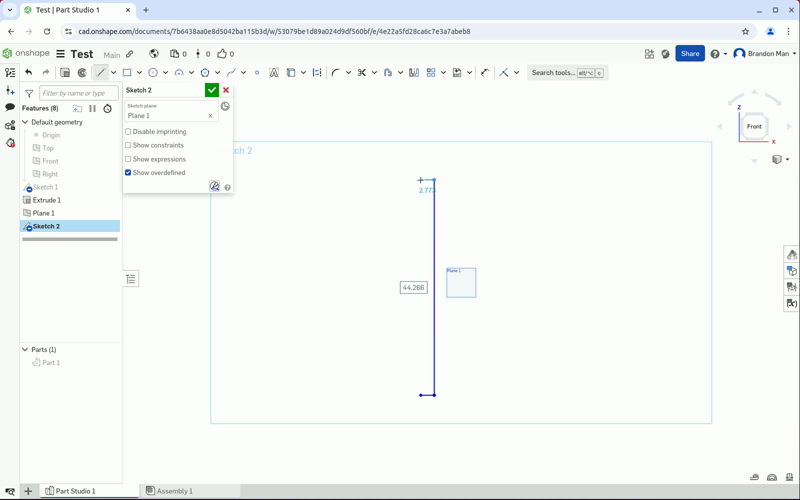
key_down(shift)
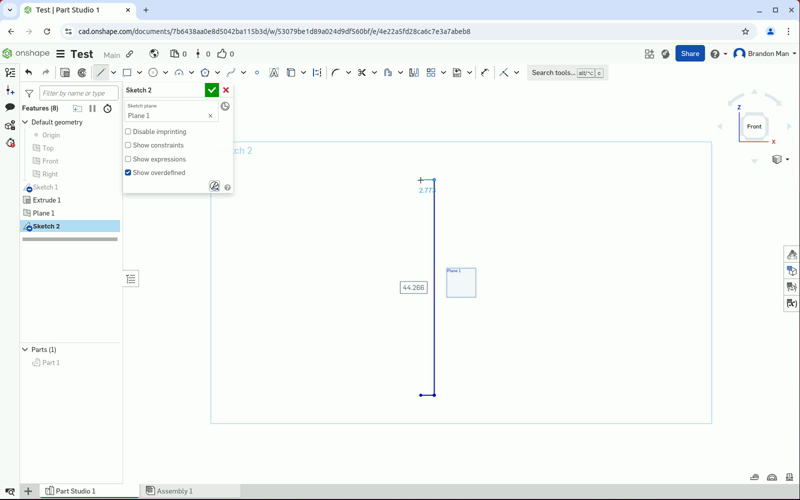
mouse_move(420, 395)
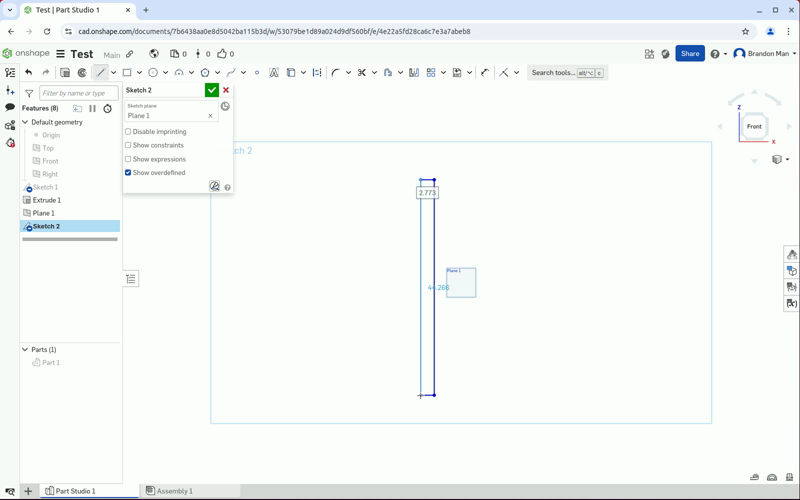
key_up(shift)
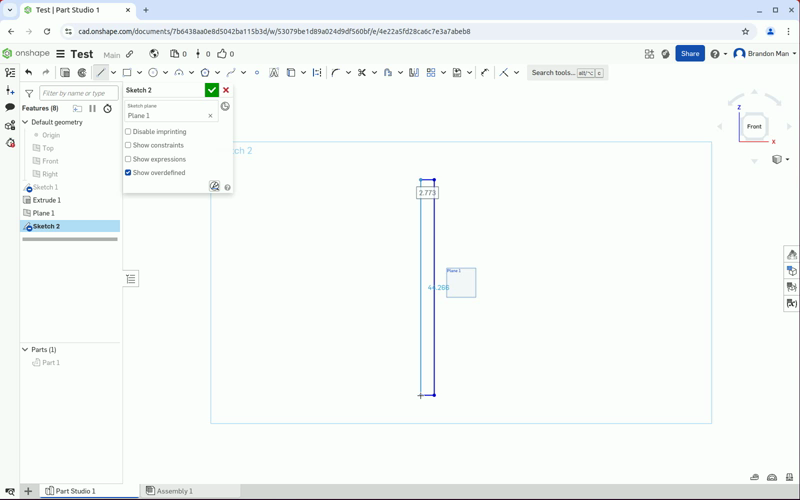
click(420, 395)
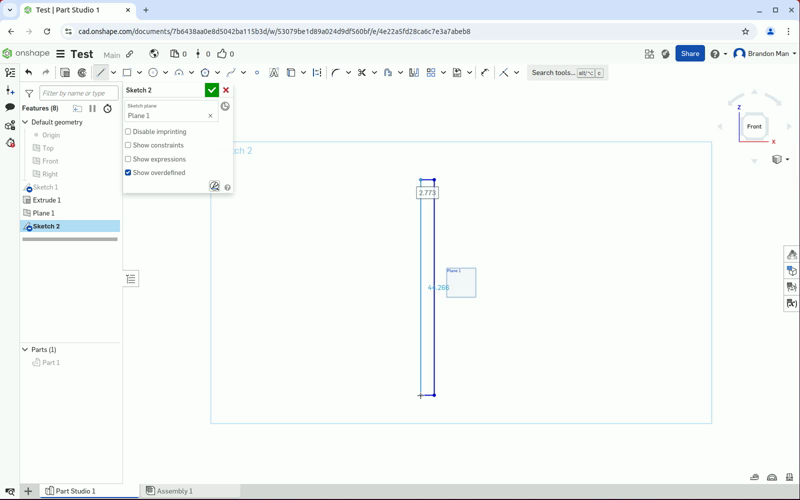
key(esc)
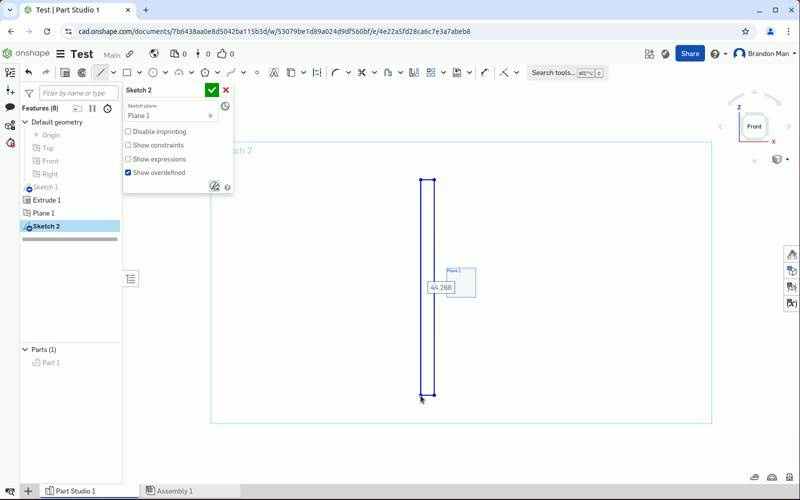
mouse_move(424, 314)
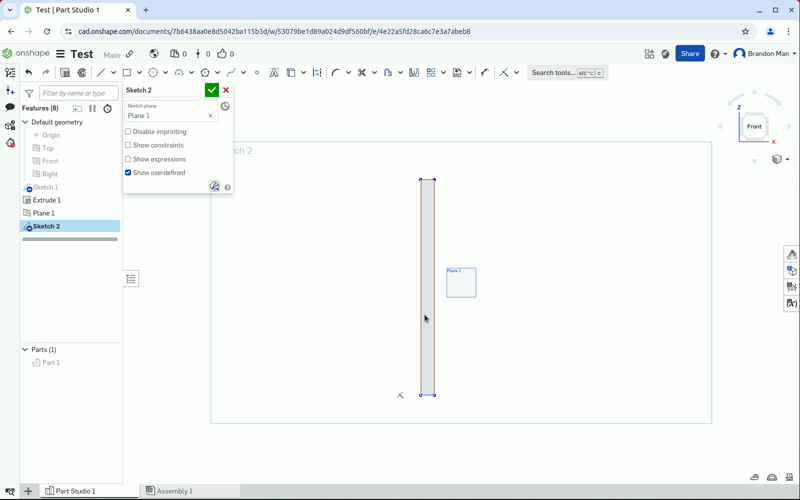
click(424, 314)
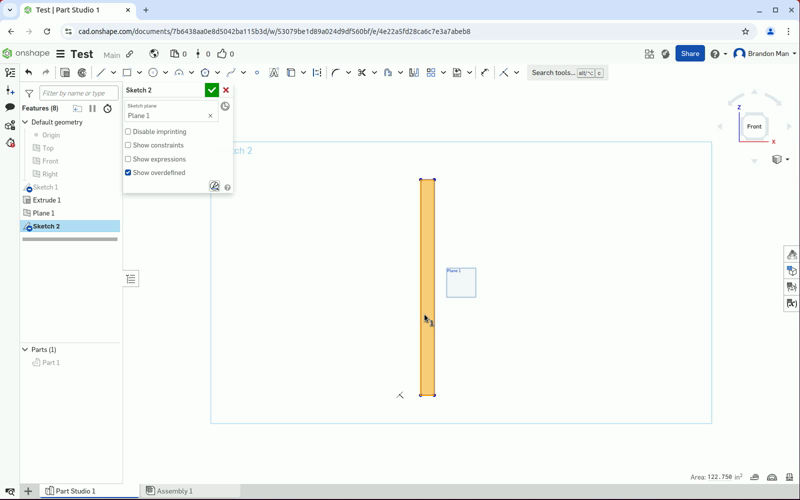
mouse_move(73, 352)
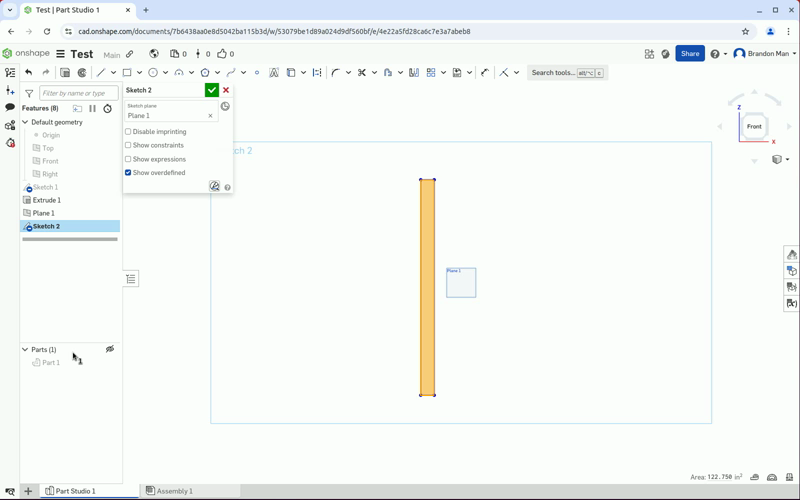
key(shift+y)
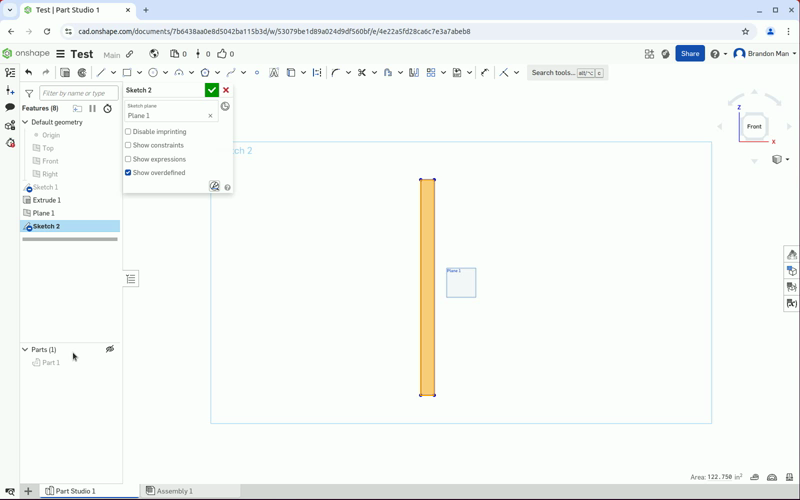
key(shift+e)
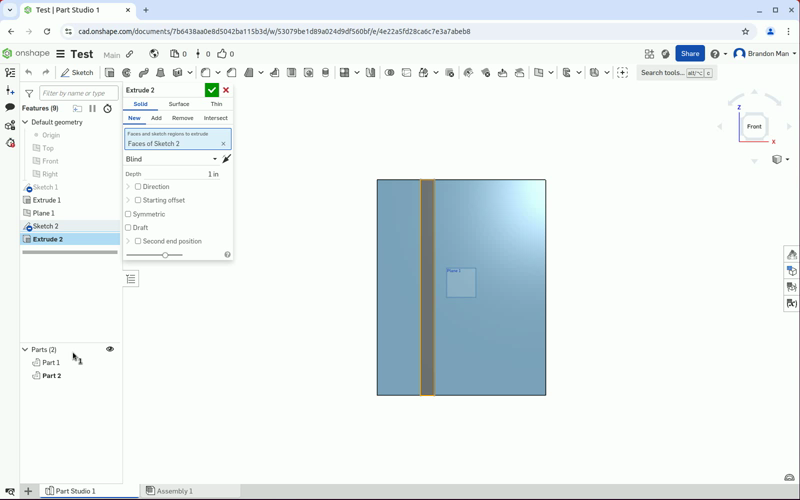
mouse_move(143, 106)
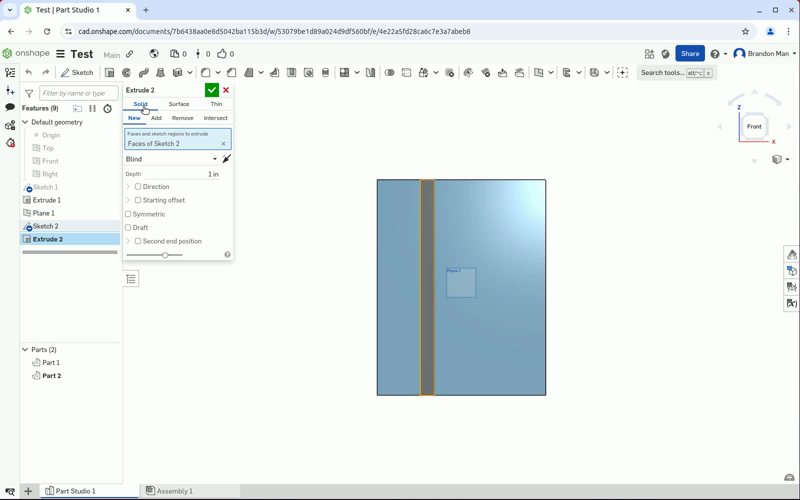
click(143, 106)
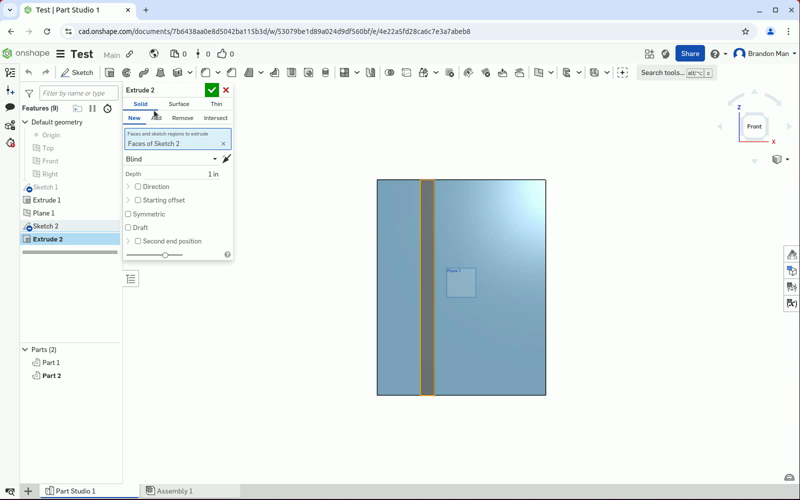
mouse_move(186, 120)
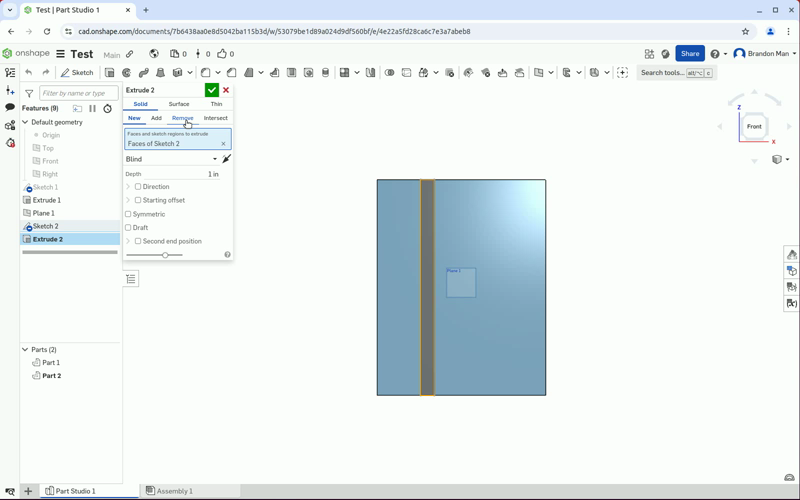
click(186, 120)
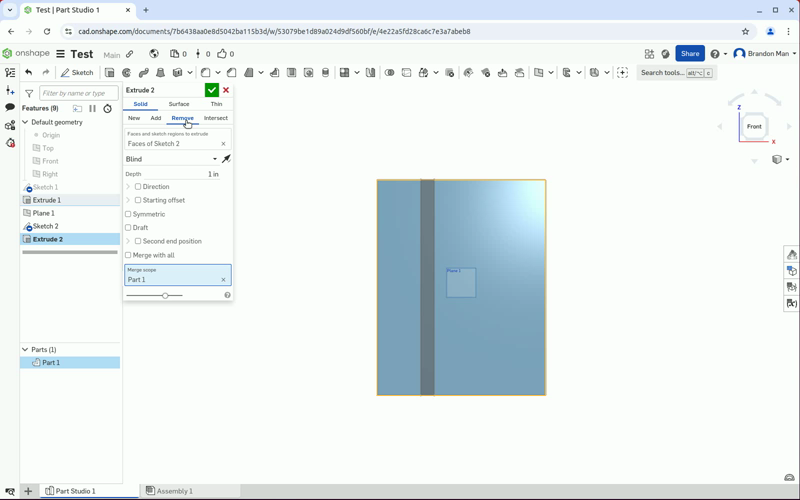
key(tab, 4)
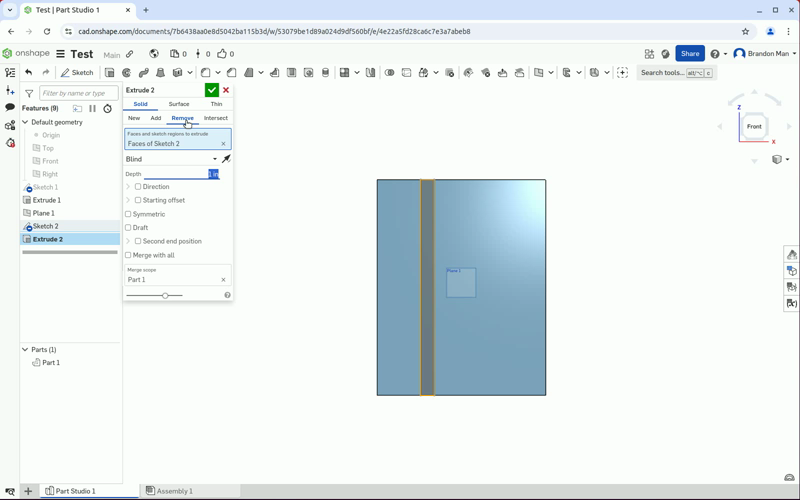
text(0.241)
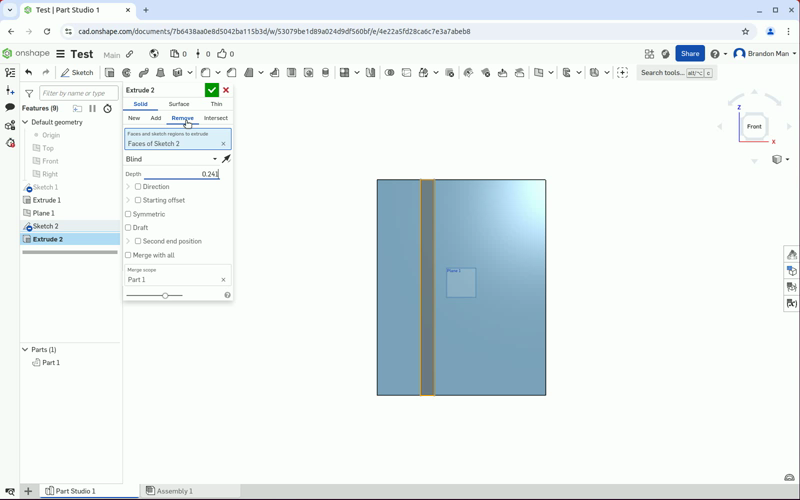
key(tab, 6)
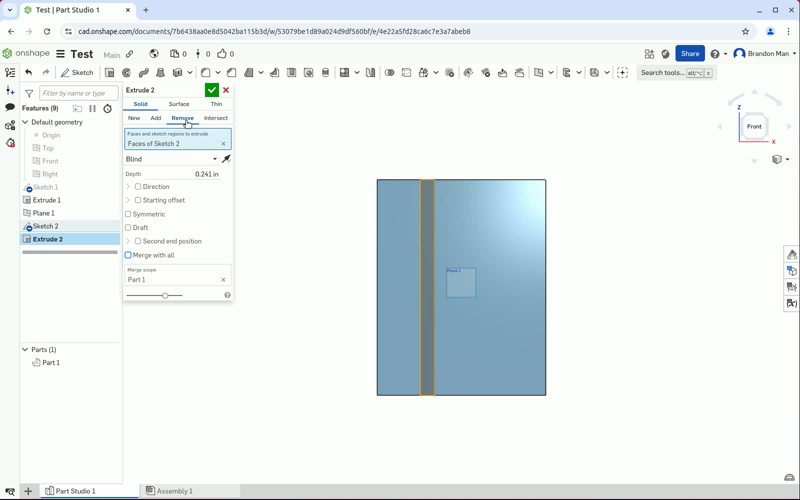
key(space)
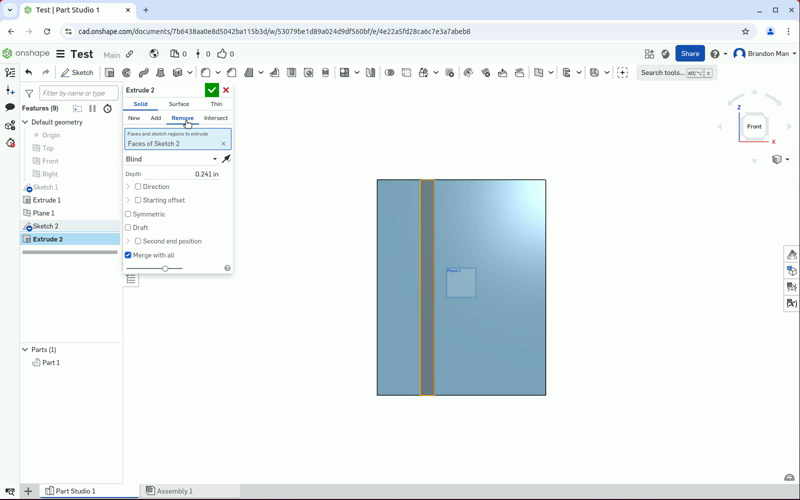
key(enter)
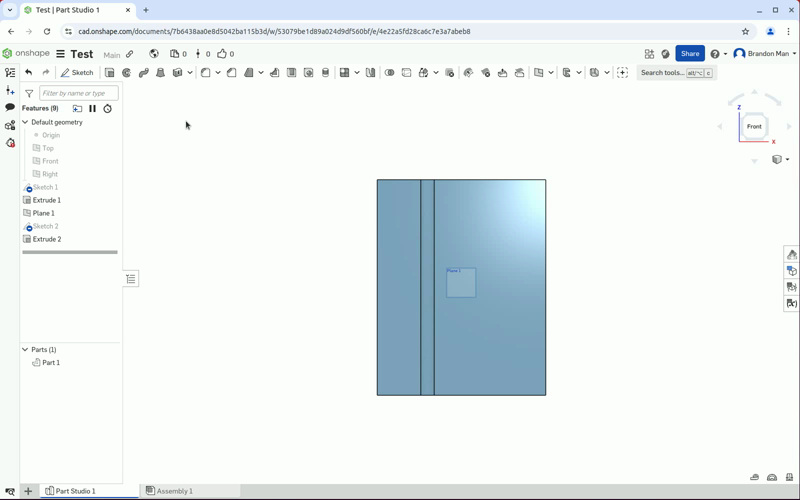
key(shift+h)
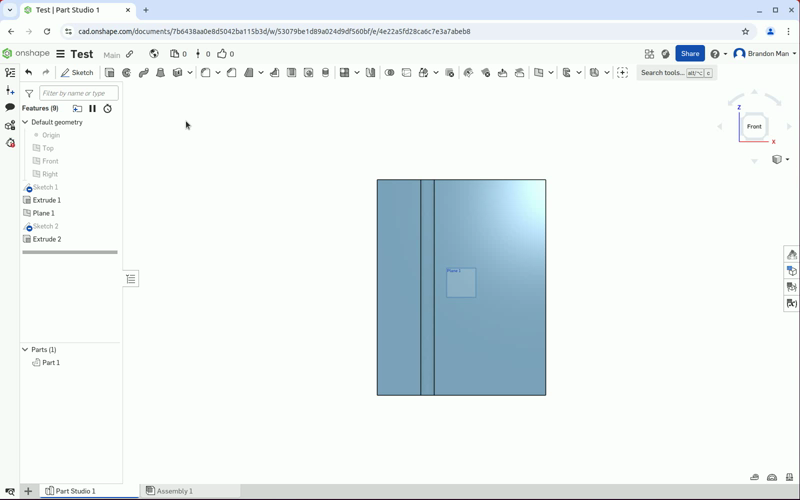
key(shift+h)
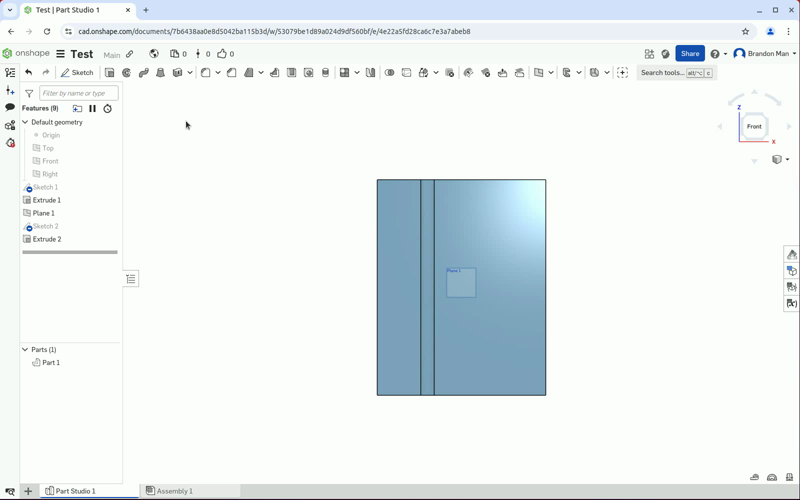
mouse_move(73, 189)
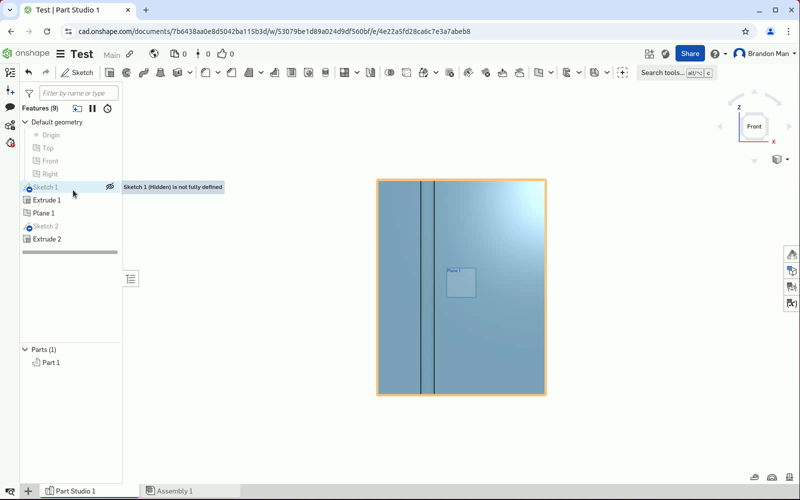
click(73, 189)
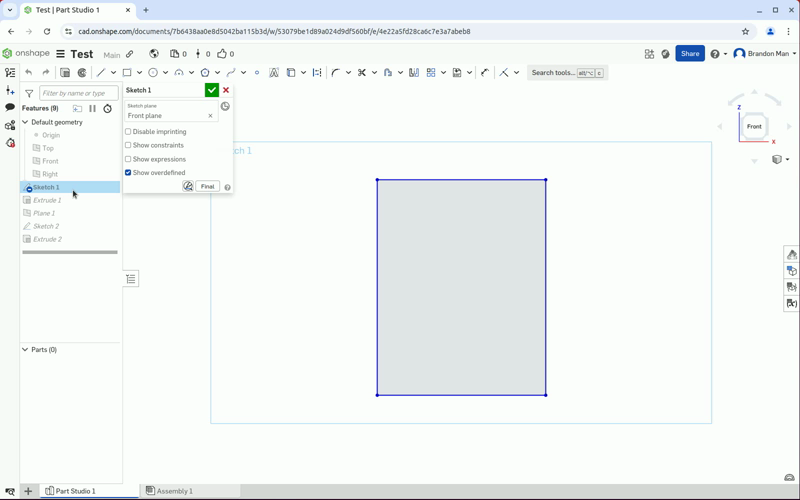
mouse_move(229, 92)
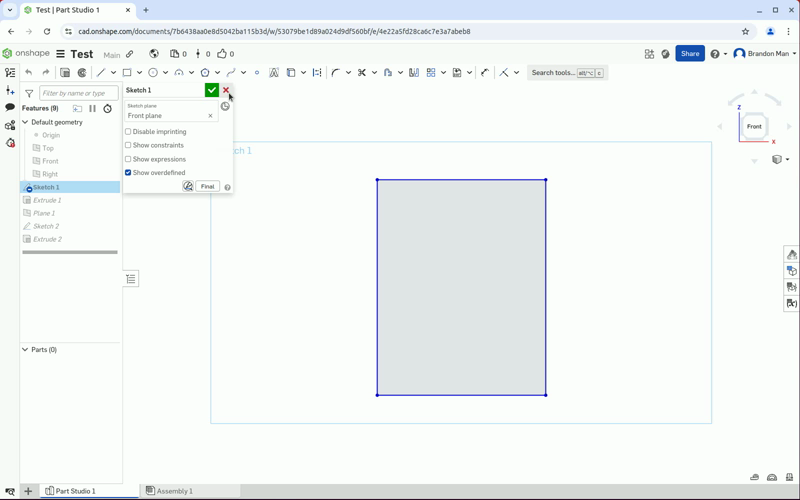
click(229, 92)
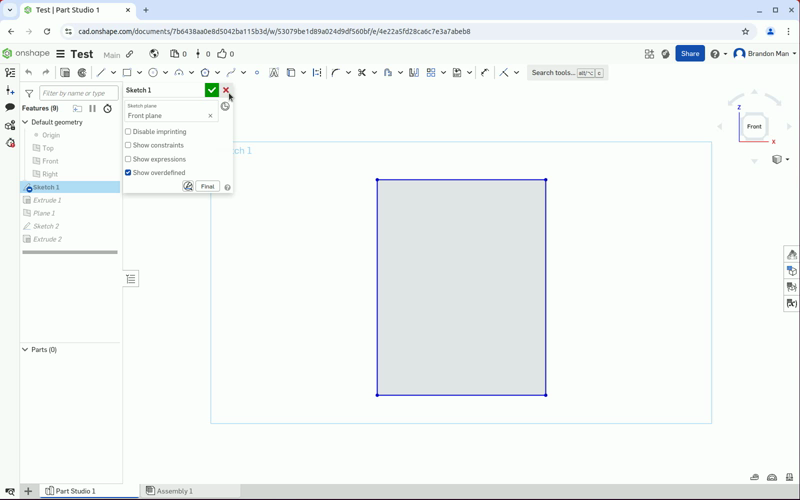
key(shift+s)
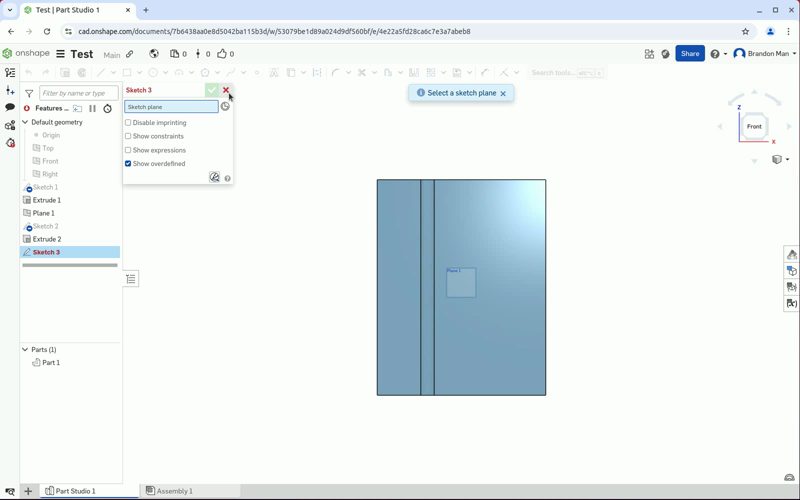
mouse_move(73, 215)
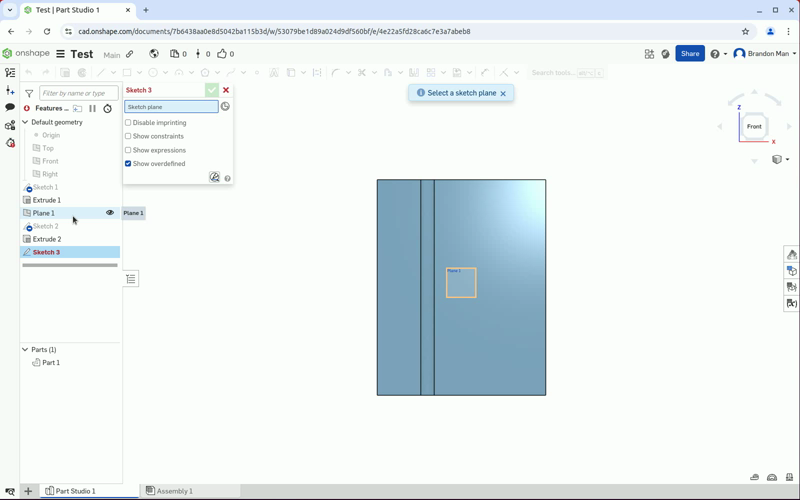
click(73, 215)
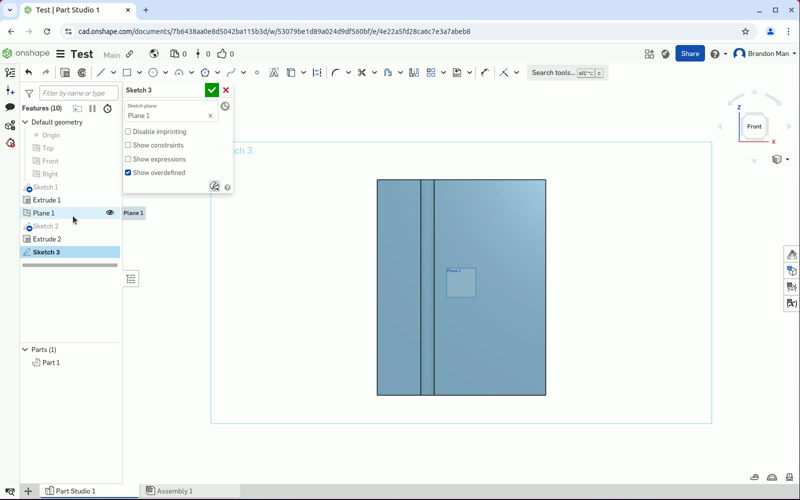
mouse_move(73, 352)
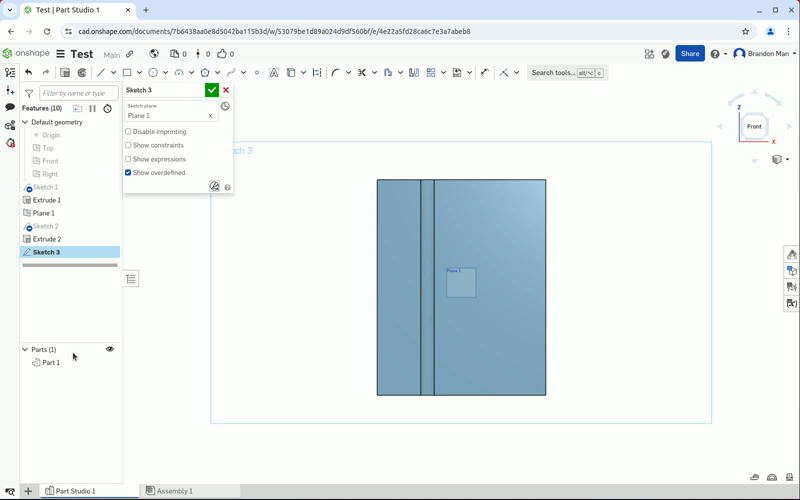
key(y)
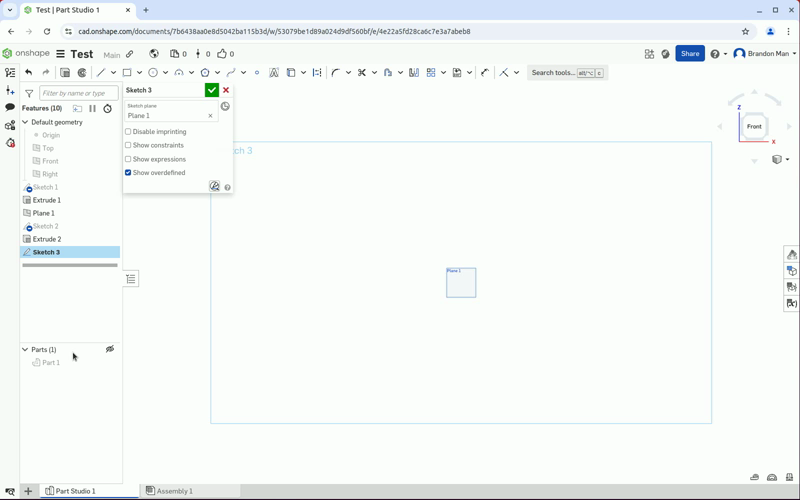
key(l)
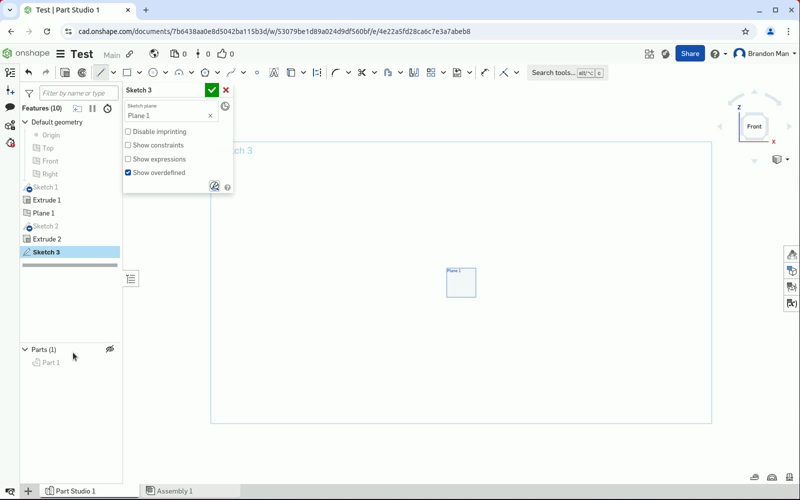
key_down(shift)
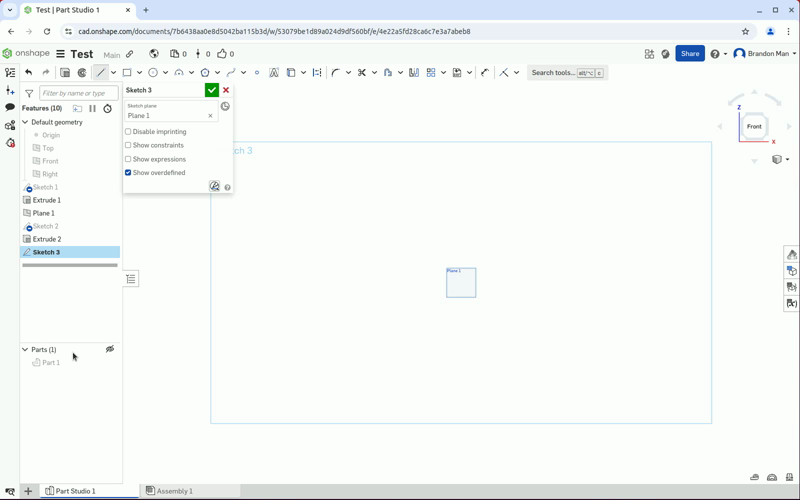
mouse_move(489, 395)
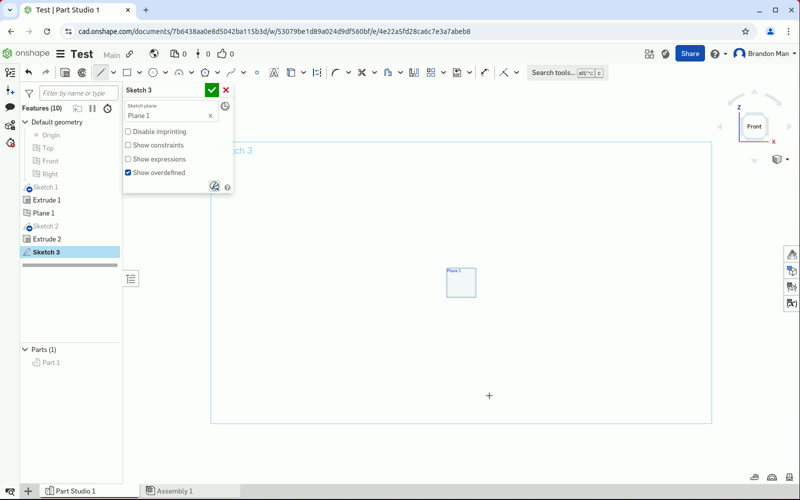
click(489, 395)
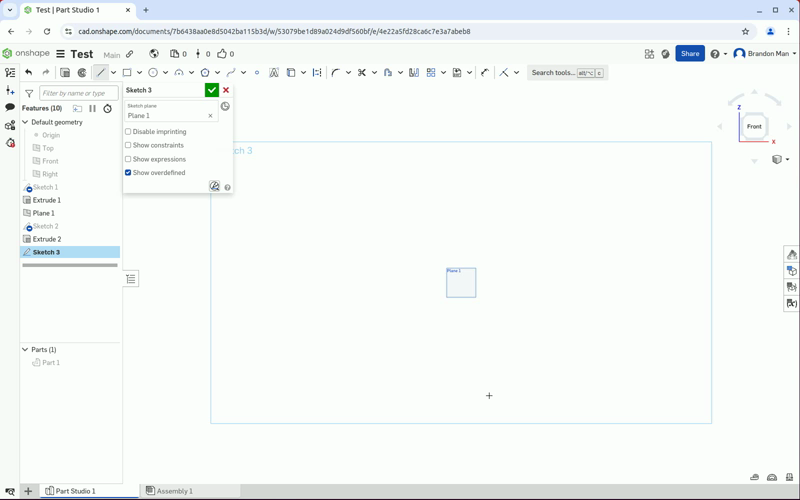
key_up(shift)
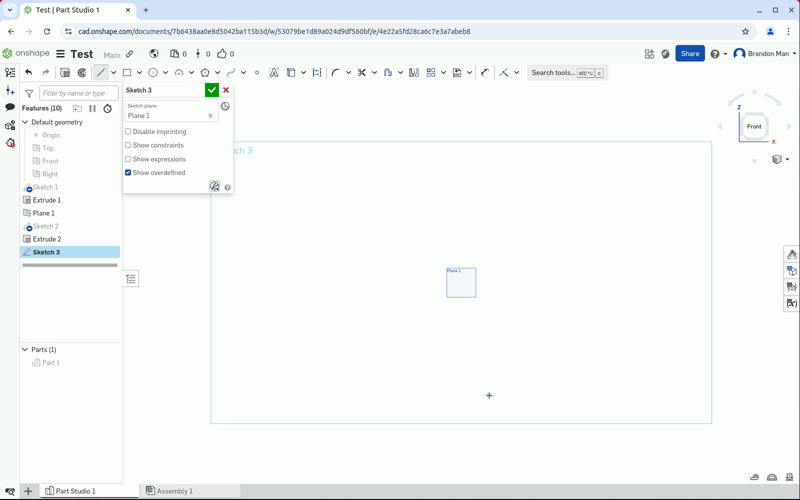
key_down(shift)
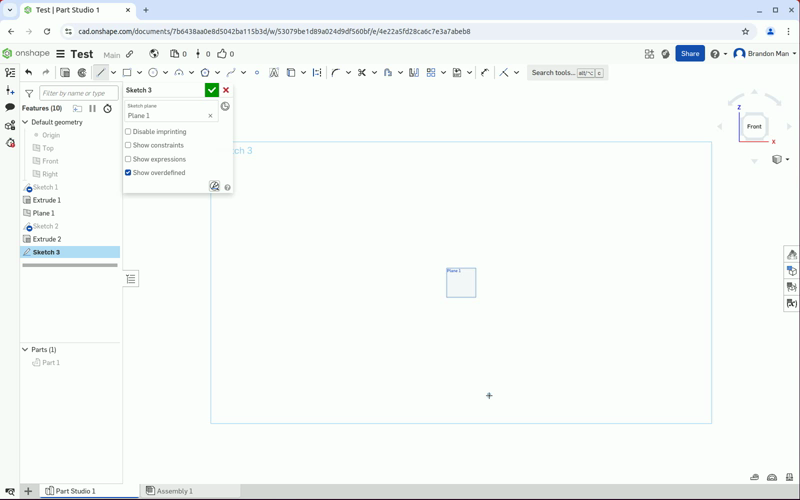
mouse_move(519, 395)
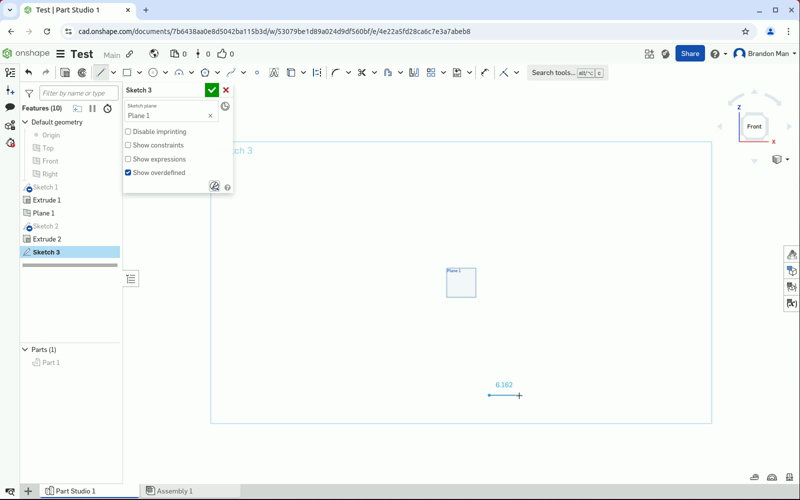
mouse_move(502, 395)
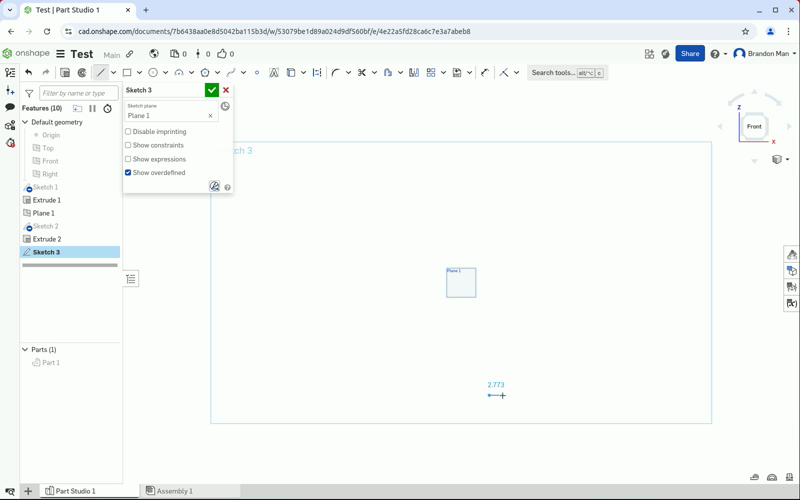
click(502, 395)
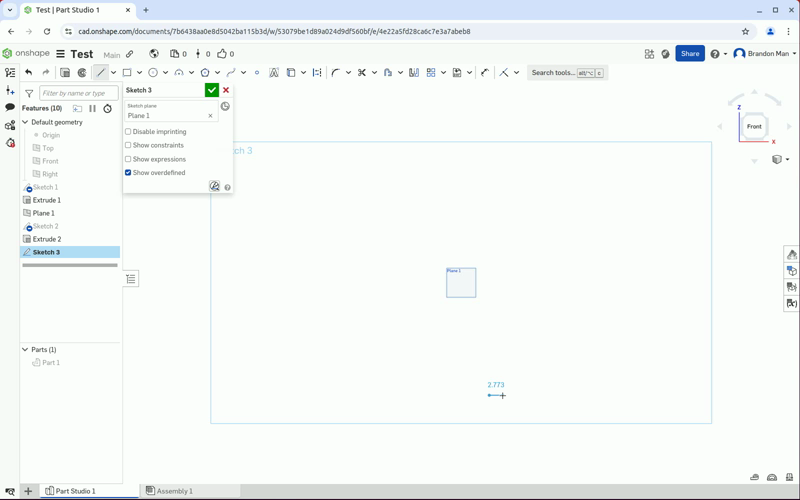
key_up(shift)
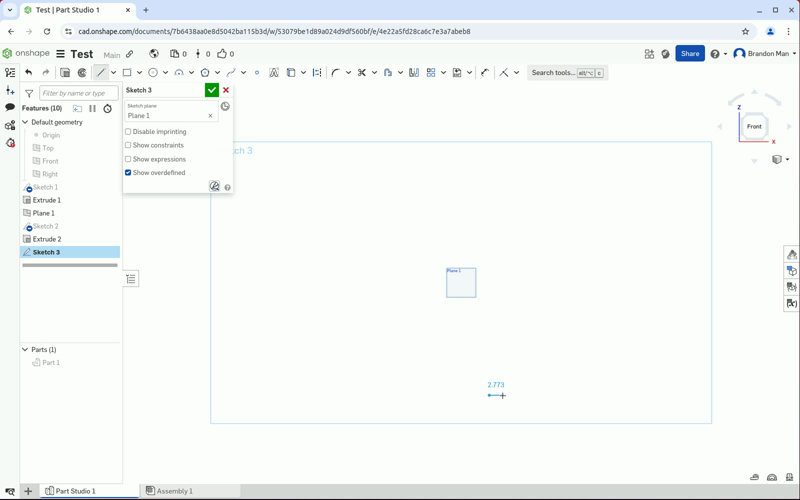
key_down(shift)
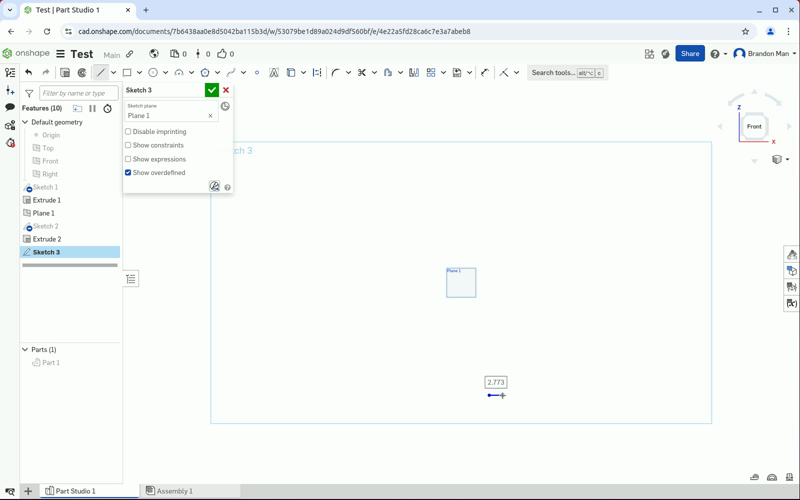
mouse_move(502, 179)
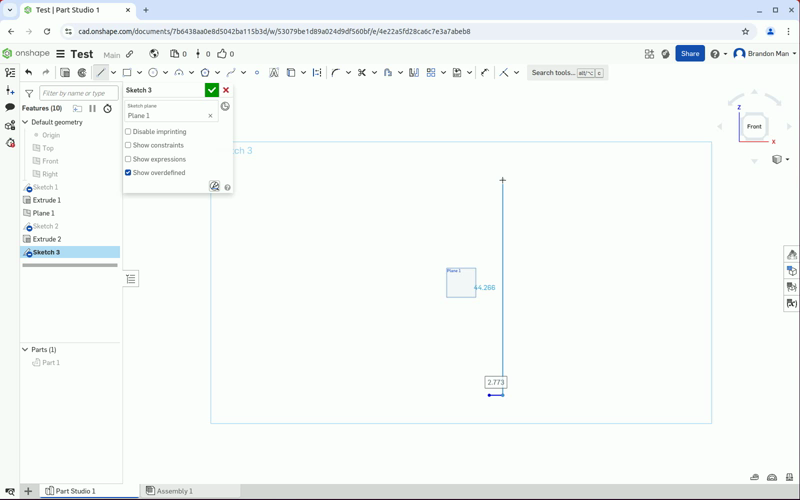
click(502, 179)
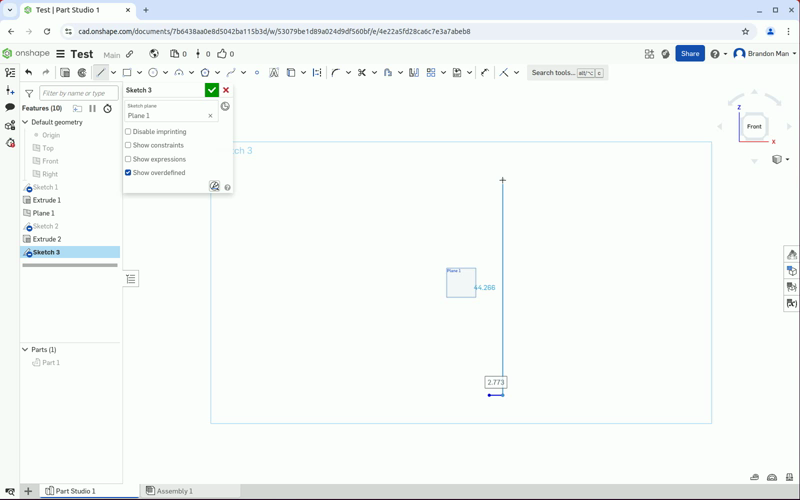
key_up(shift)
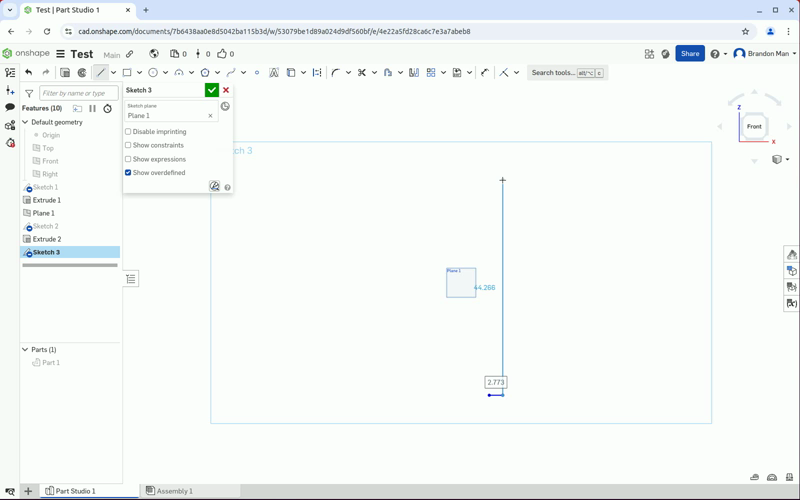
key_down(shift)
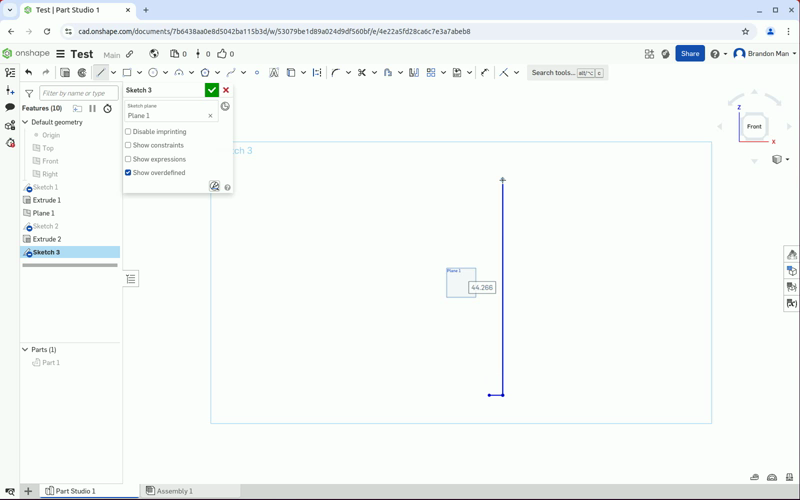
mouse_move(532, 179)
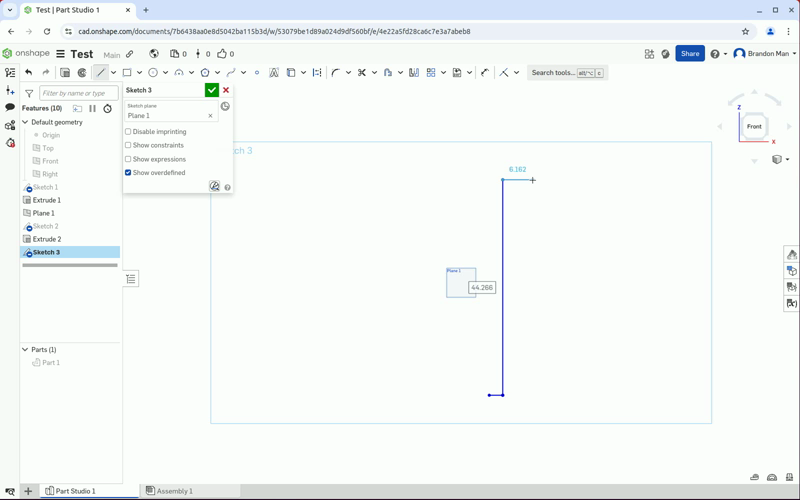
mouse_move(489, 179)
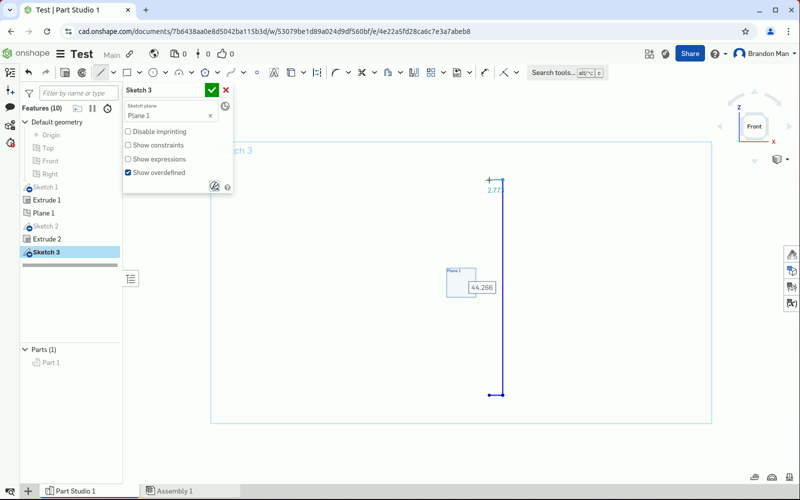
click(489, 179)
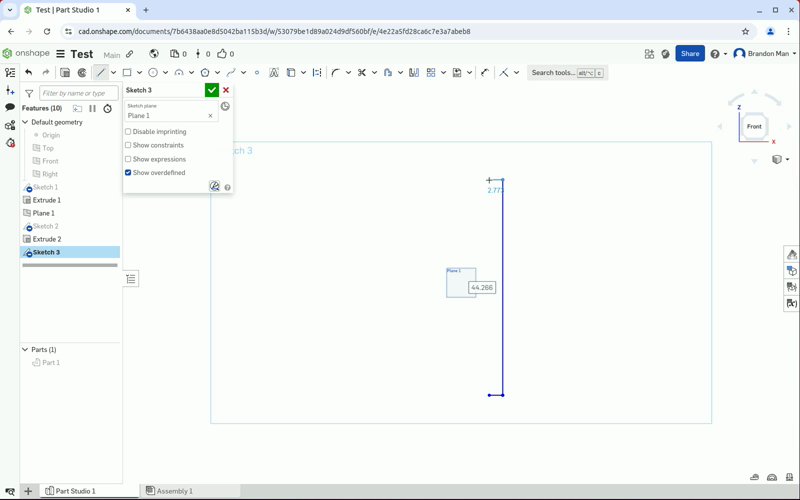
key_up(shift)
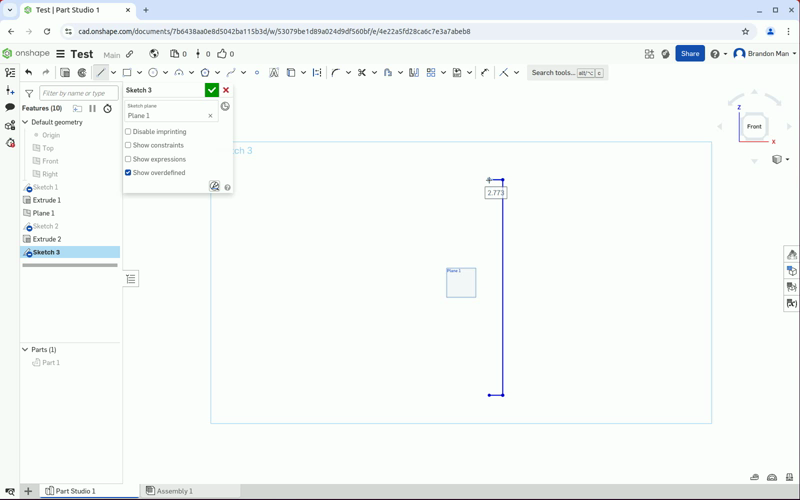
key_down(shift)
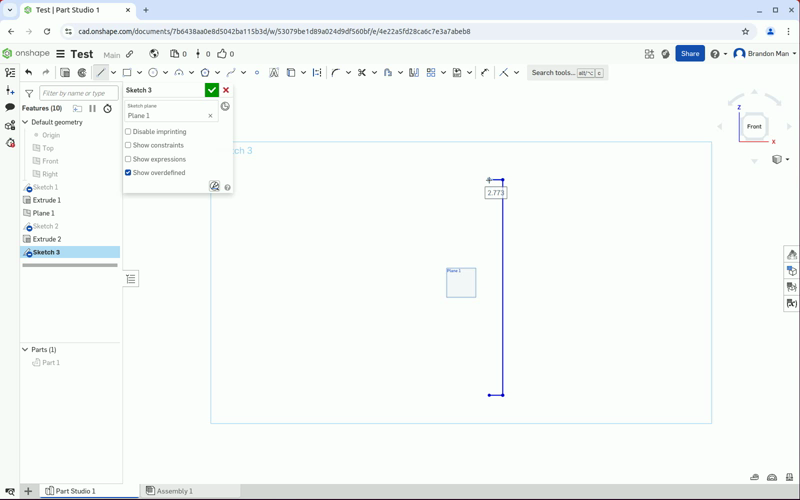
mouse_move(489, 395)
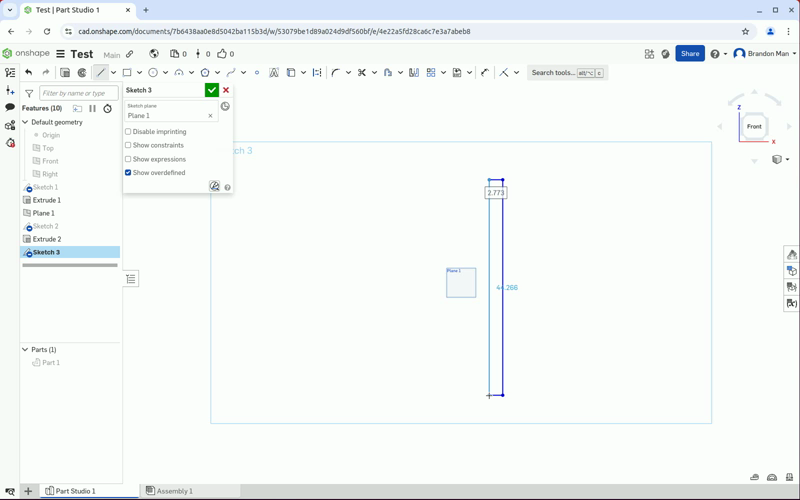
key_up(shift)
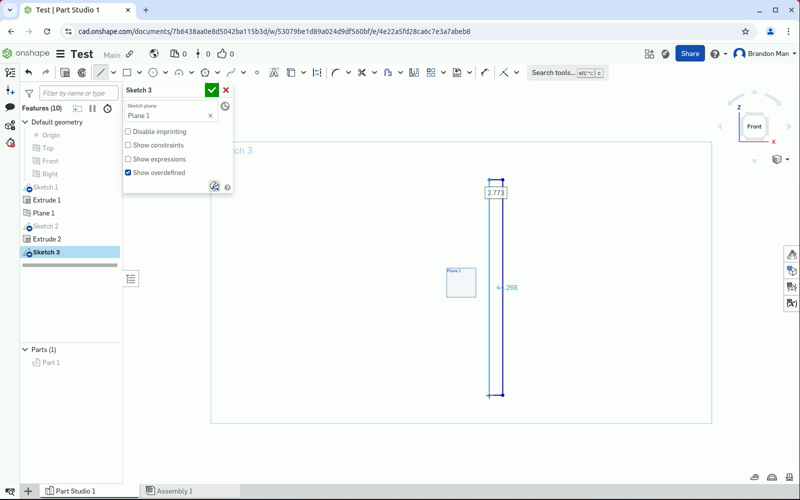
click(489, 395)
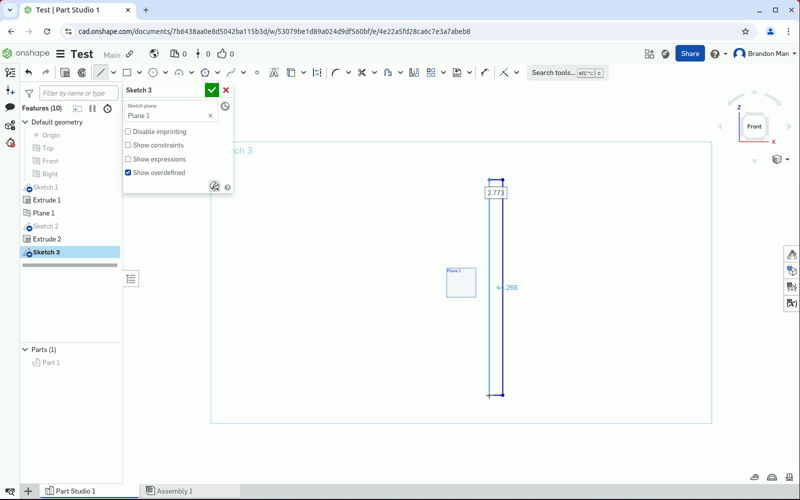
key(esc)
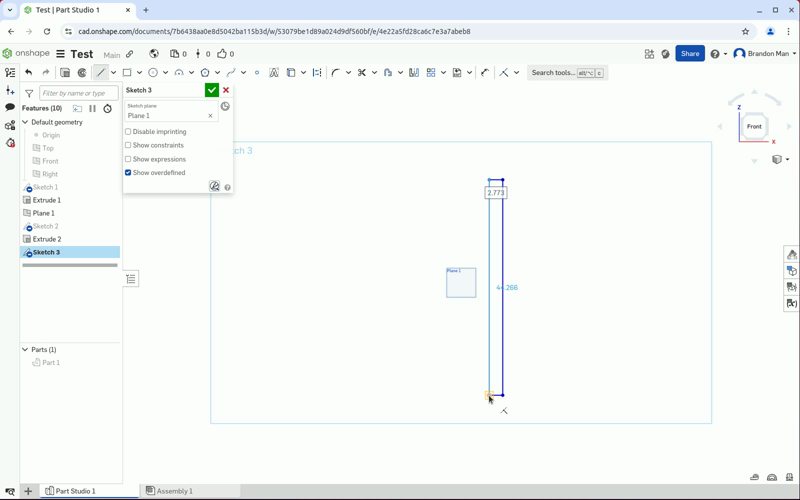
mouse_move(495, 314)
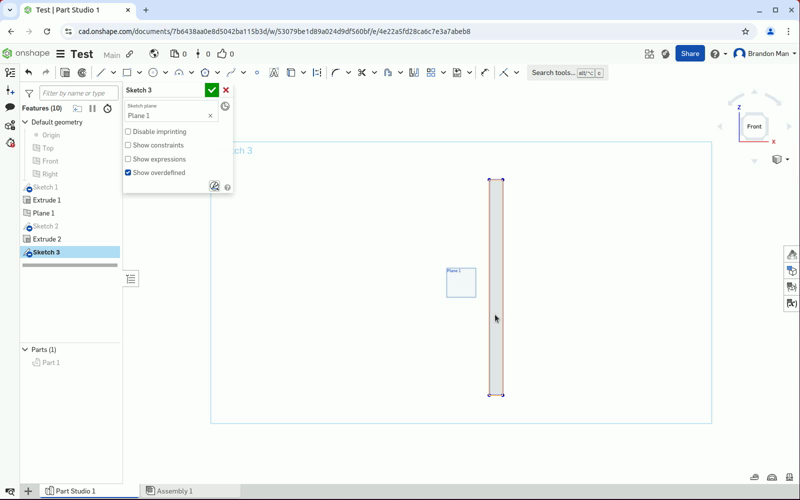
click(495, 314)
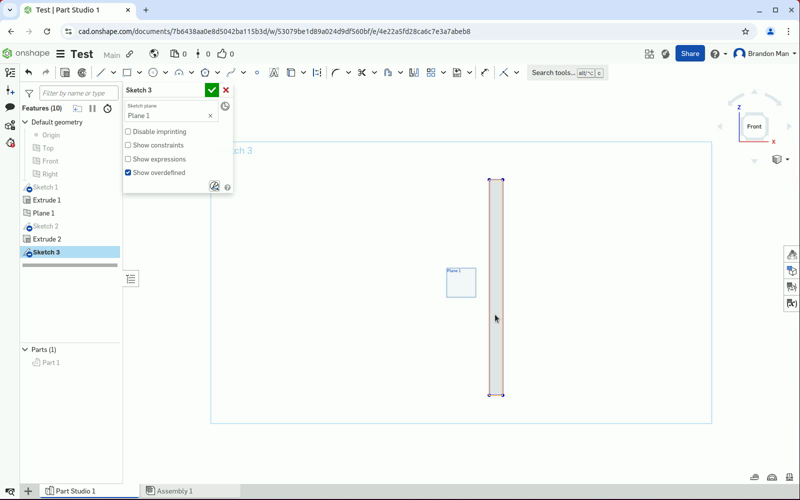
mouse_move(73, 352)
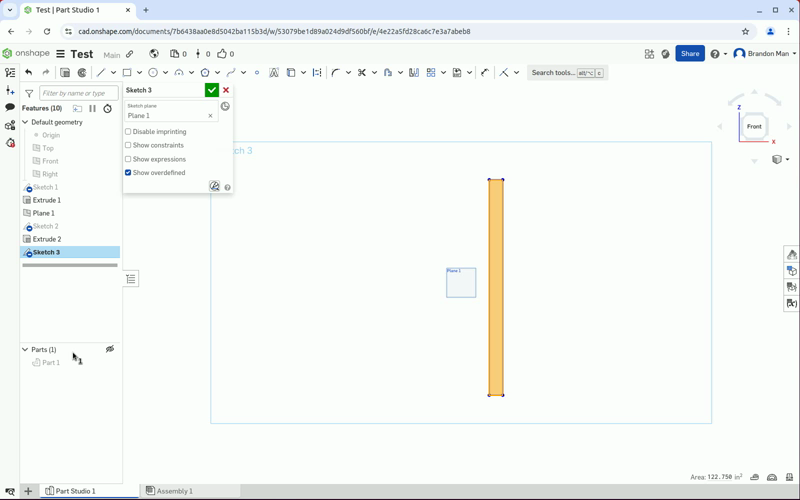
key(shift+y)
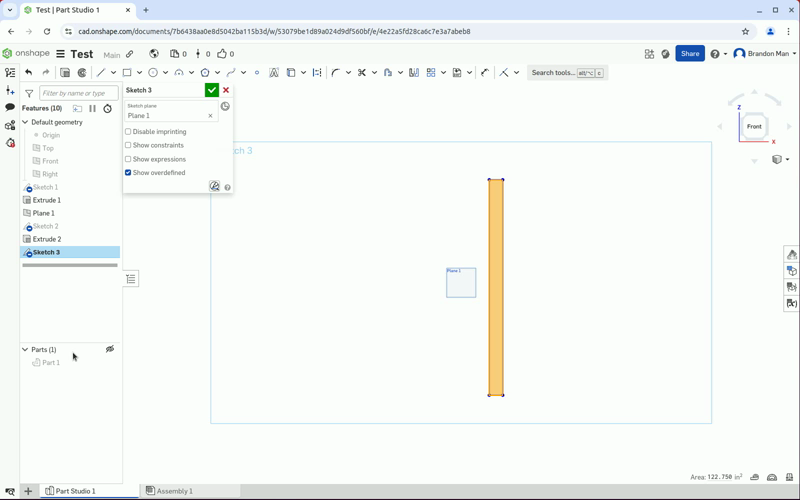
key(shift+e)
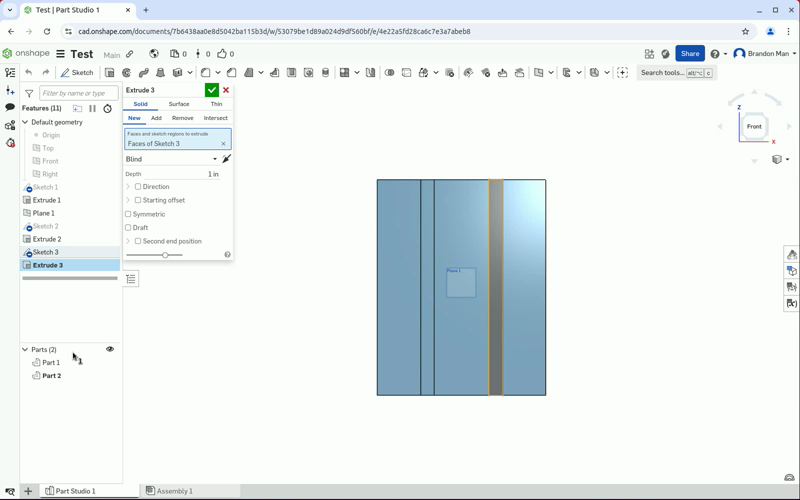
mouse_move(143, 106)
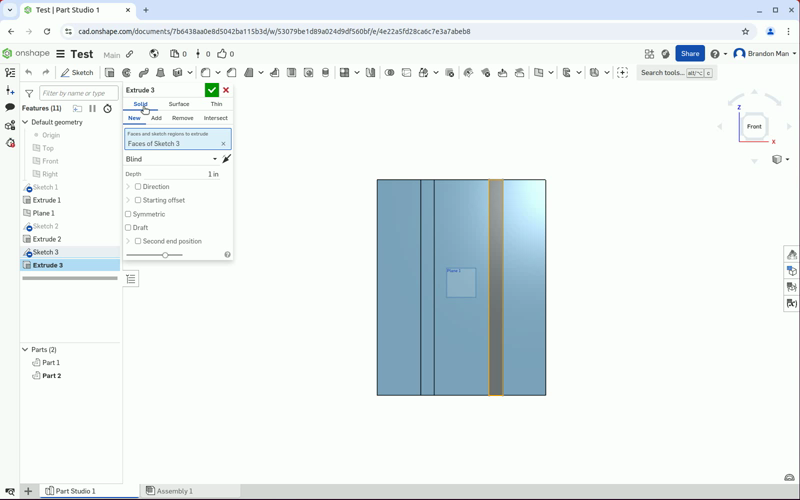
click(143, 106)
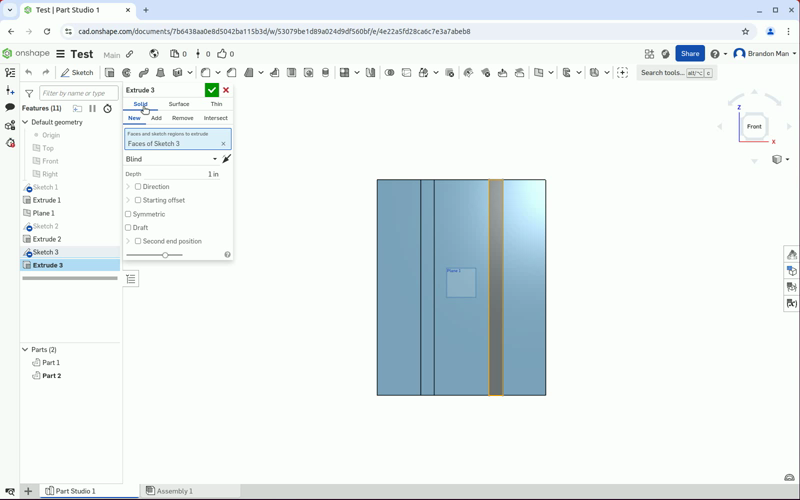
mouse_move(186, 120)
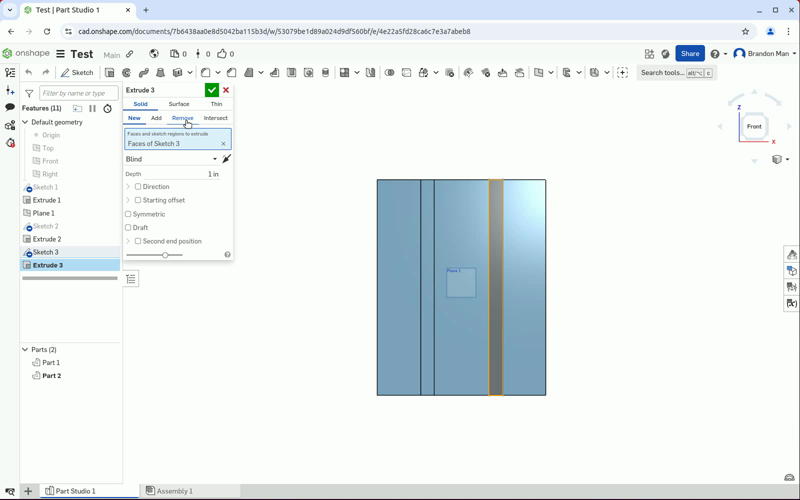
click(186, 120)
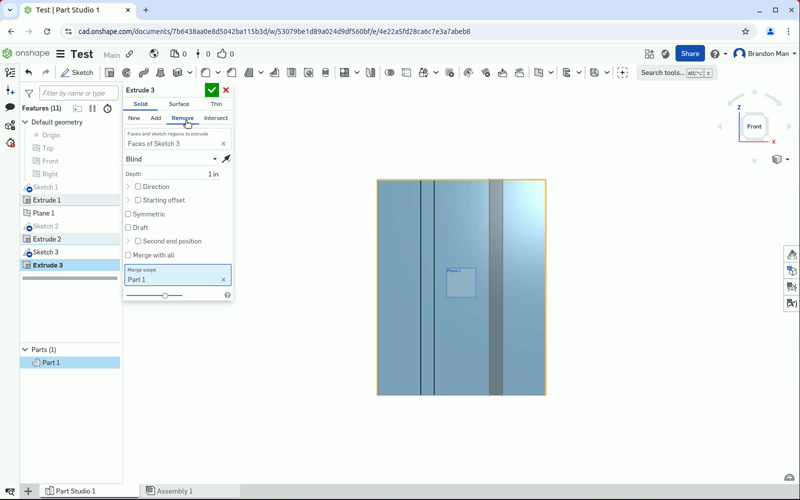
key(tab, 4)
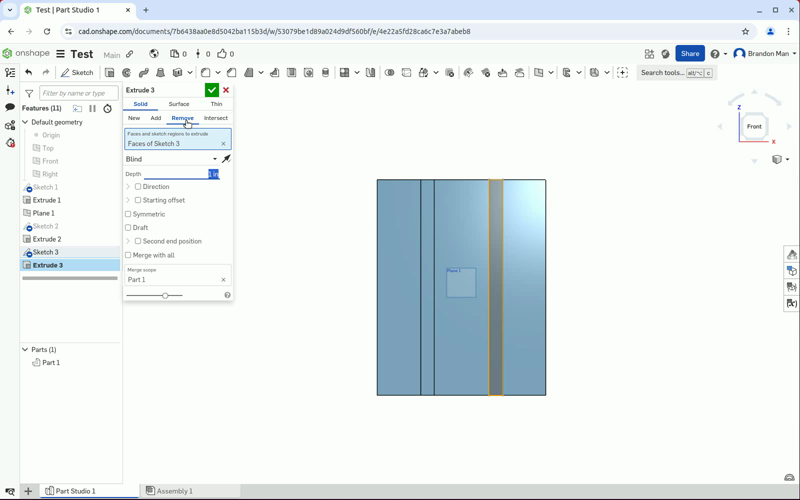
text(0.241)
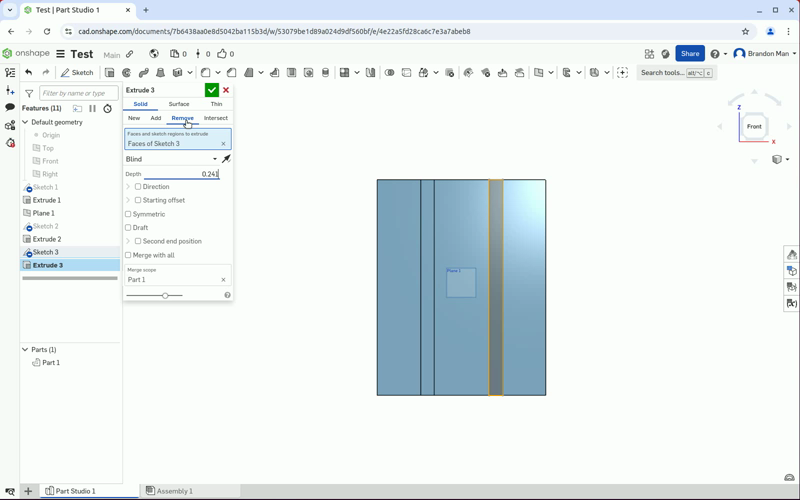
key(tab, 6)
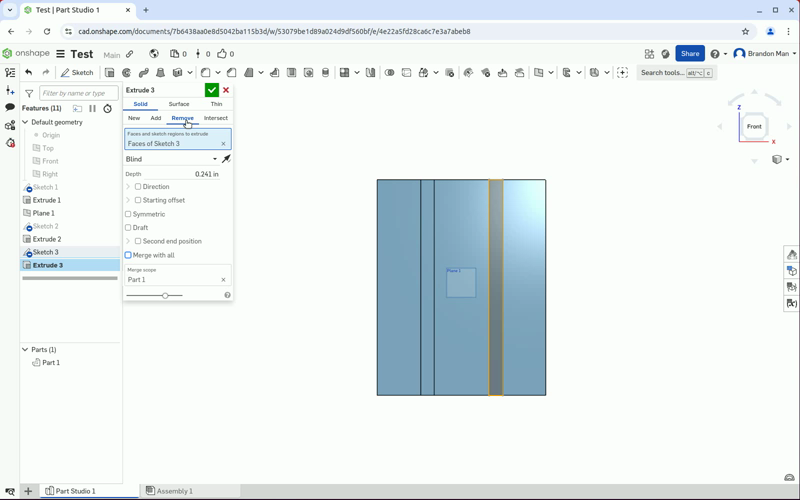
key(space)
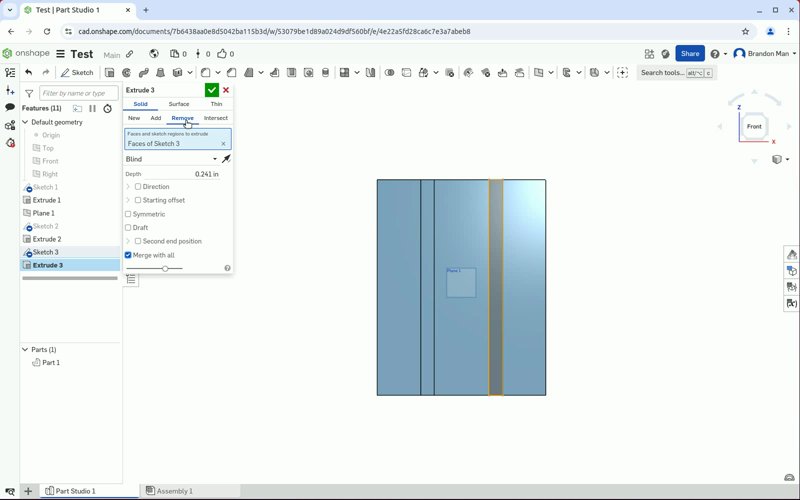
key(enter)
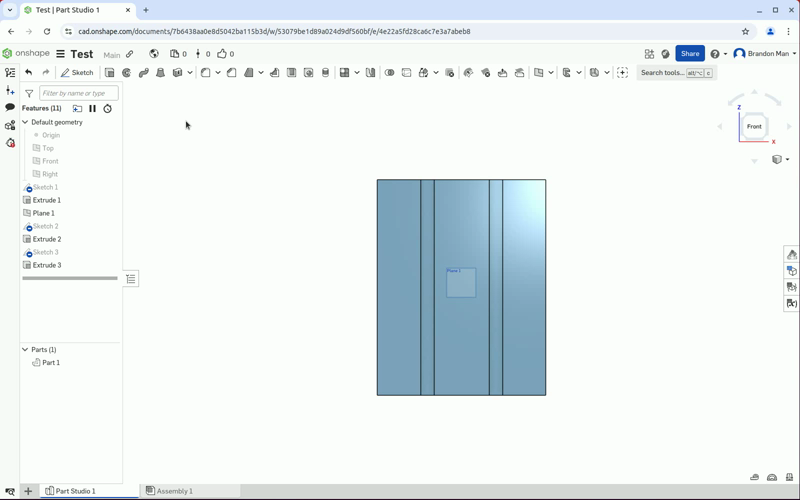
key(shift+h)
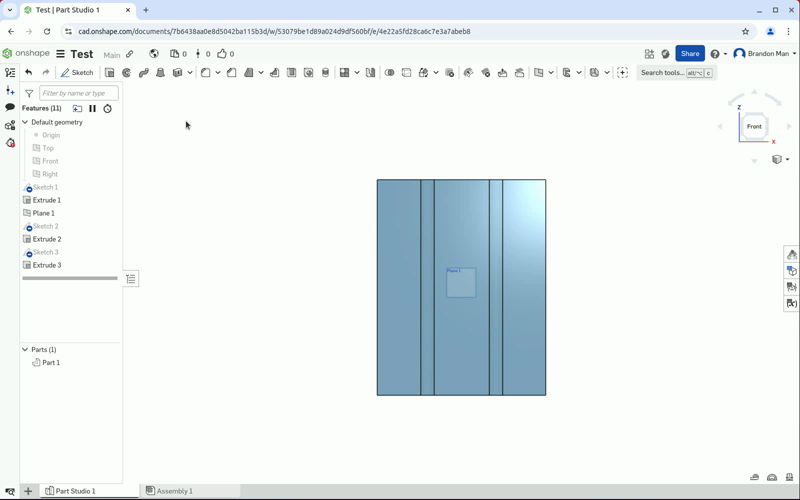
key(shift+h)
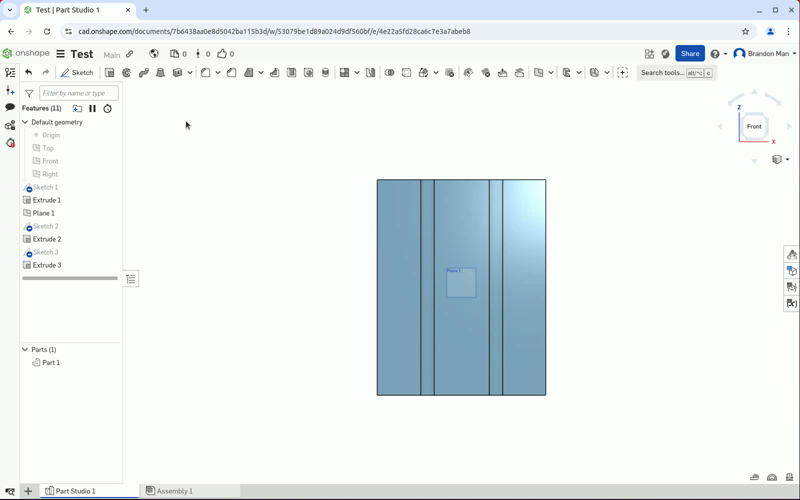
key(shift+7)
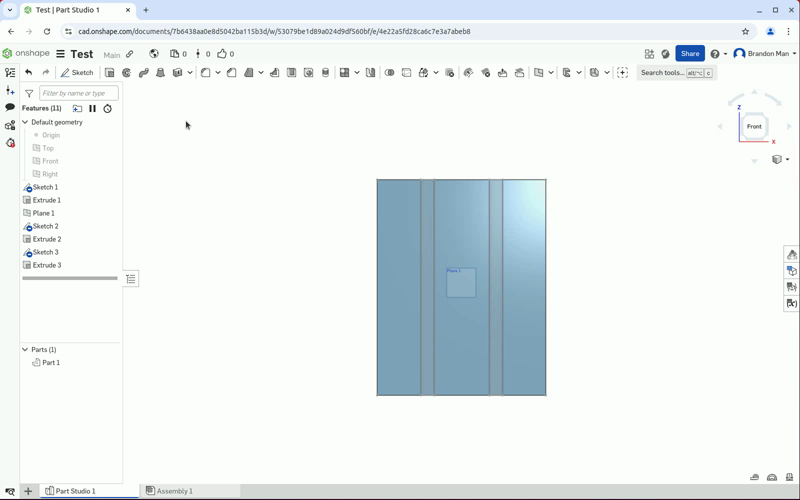
key(left, 2)
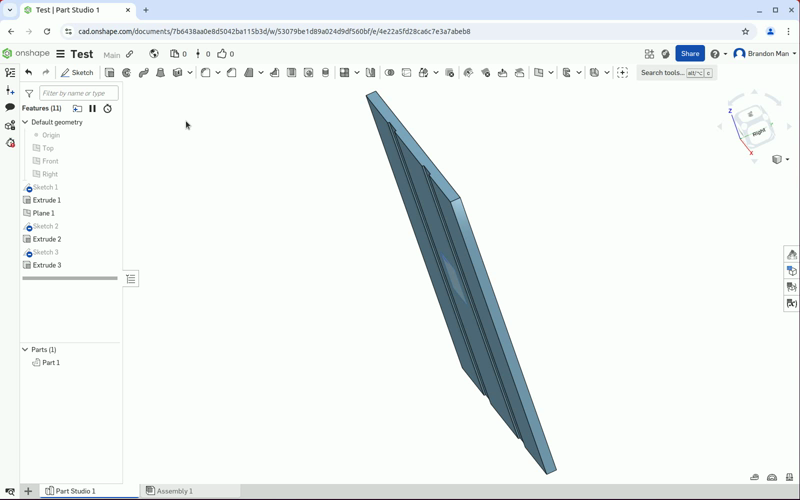
key(down, 2)
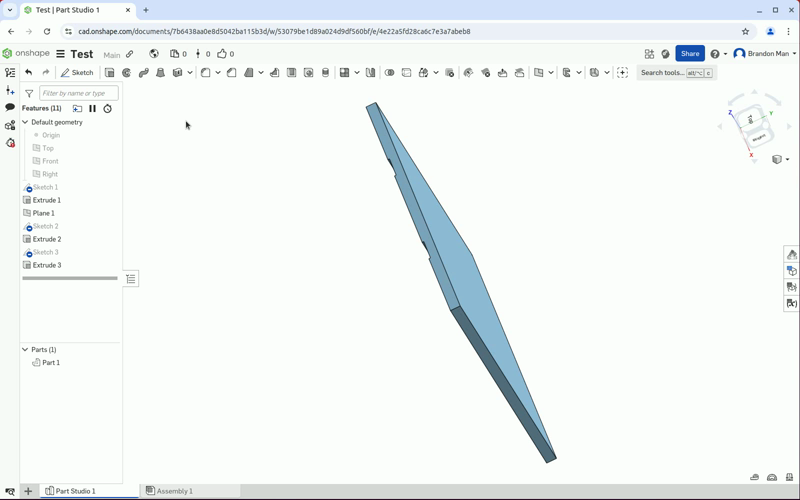
key(up, 2)
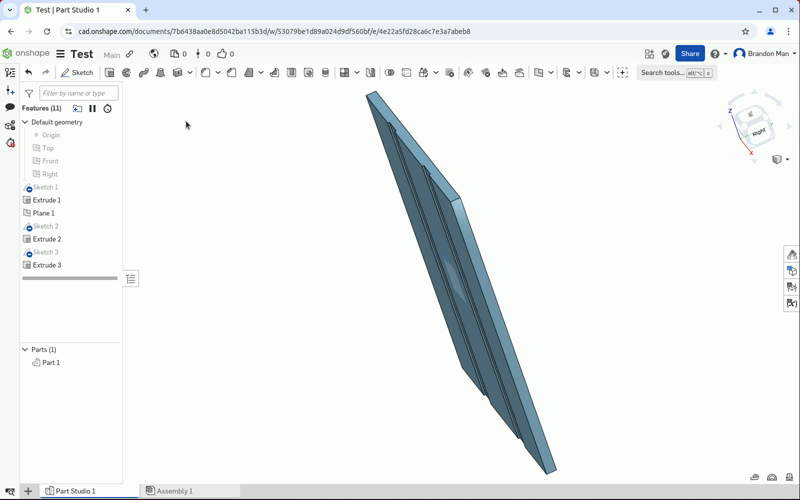
key(right, 2)
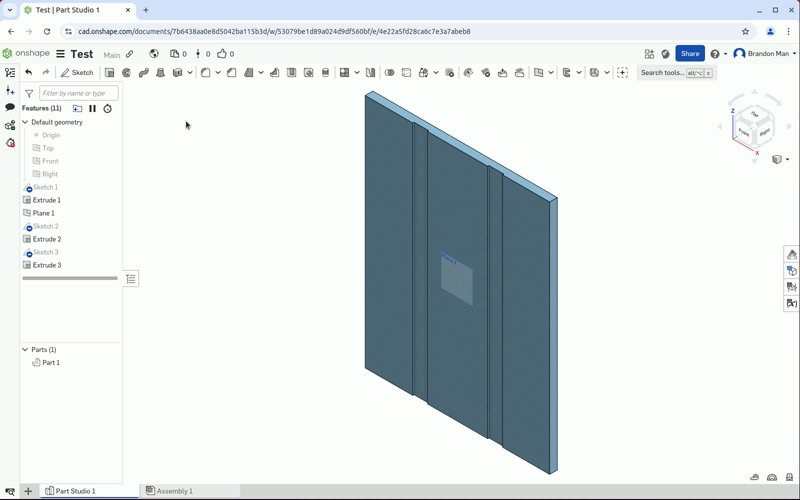
mouse_move(73, 189)
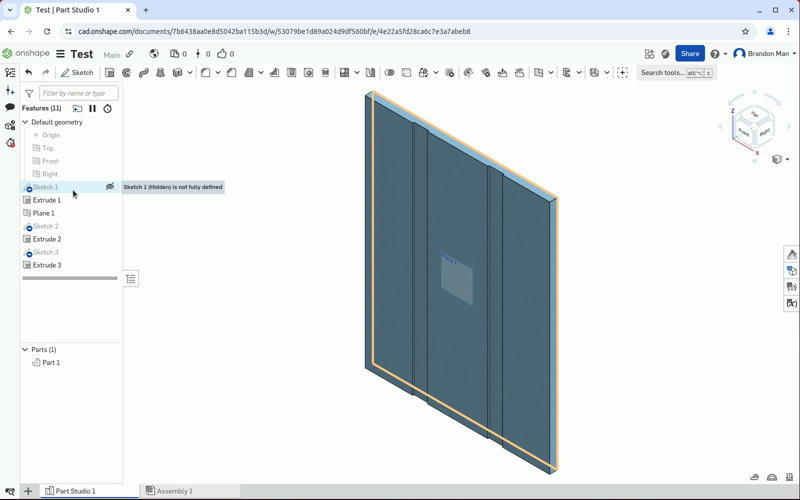
click(73, 189)